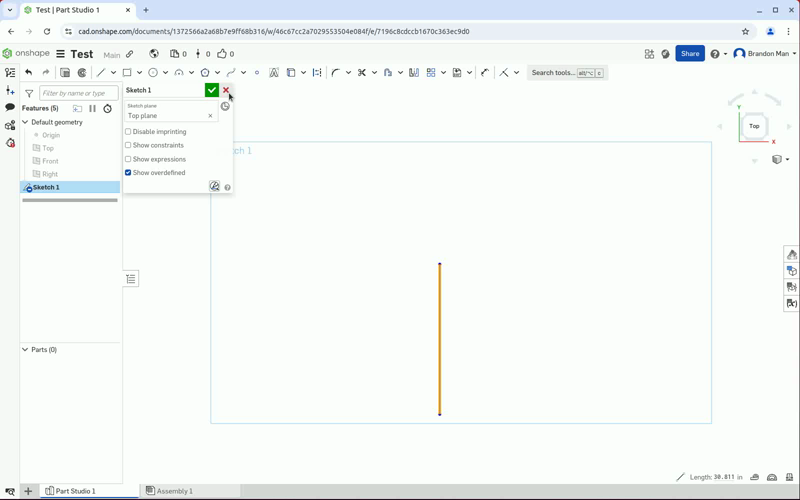
key(shift+h)
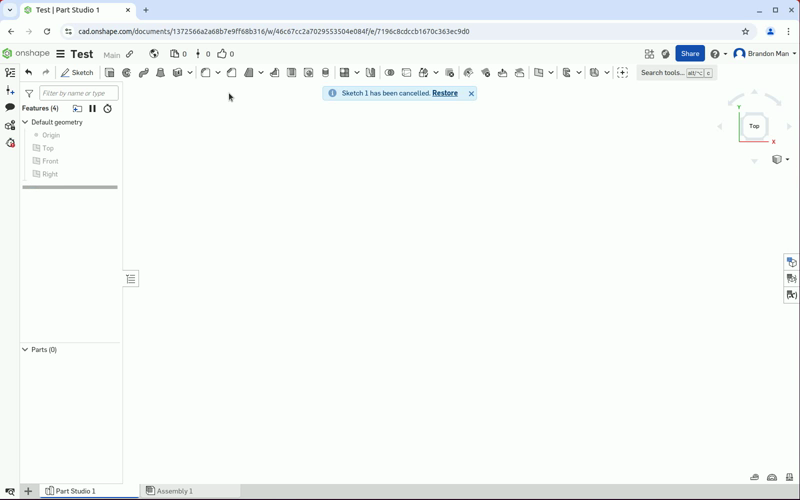
mouse_move(73, 352)
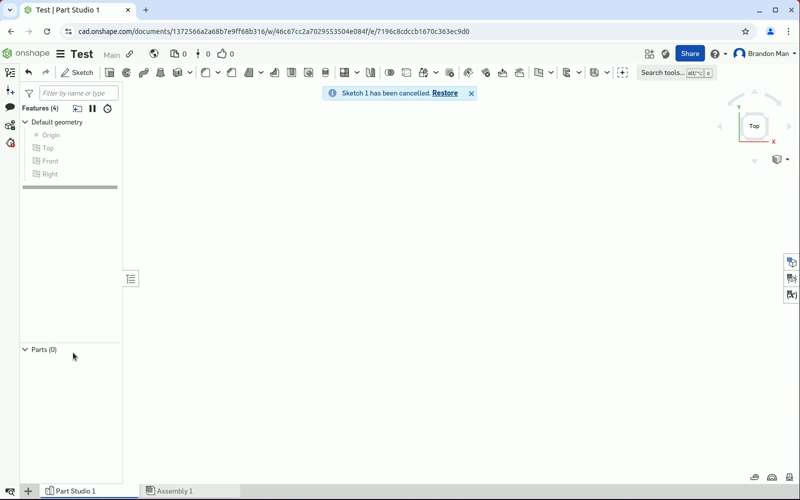
key(y)
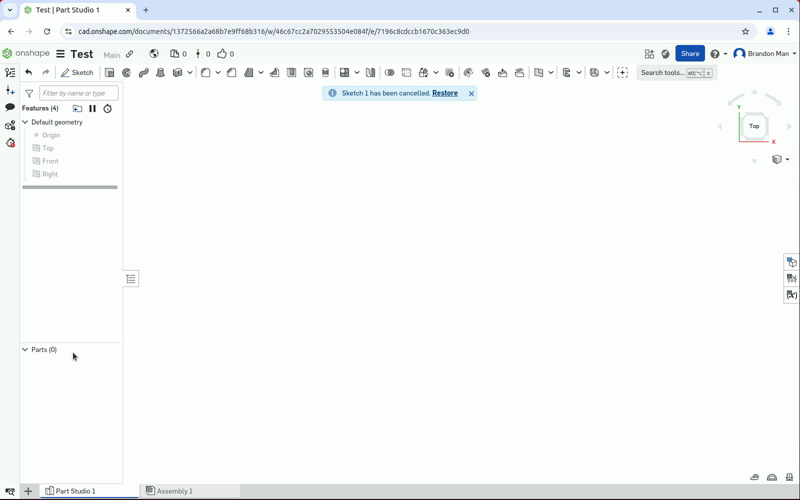
key(shift+p)
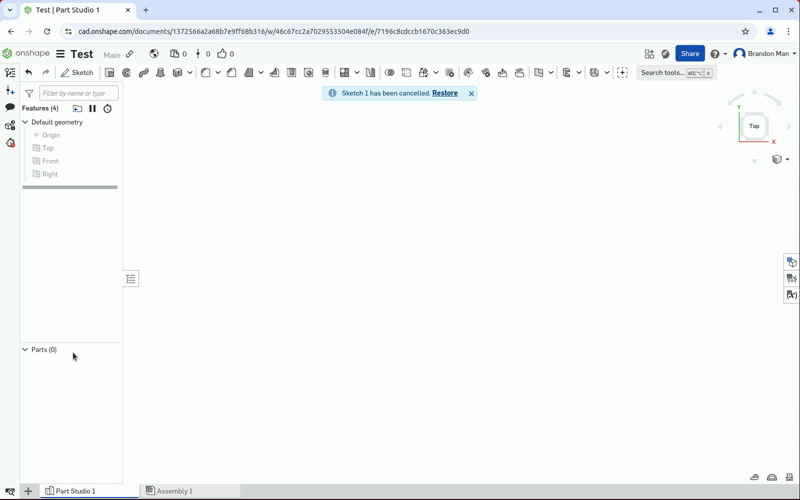
key(space)
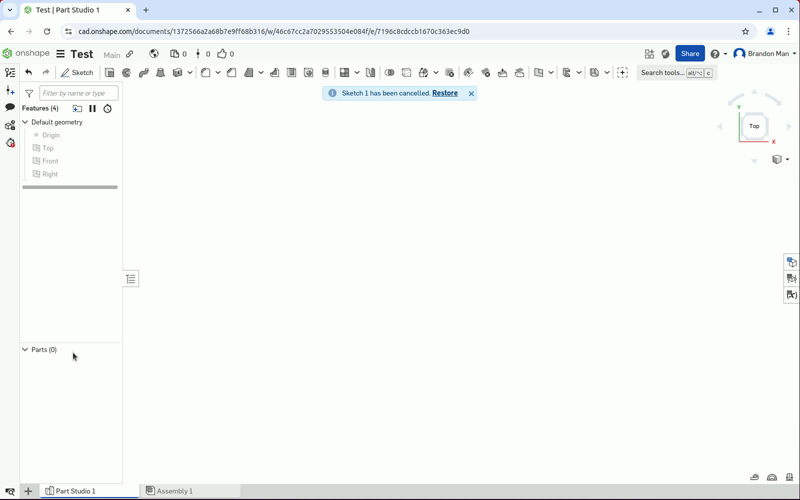
key_down(shift)
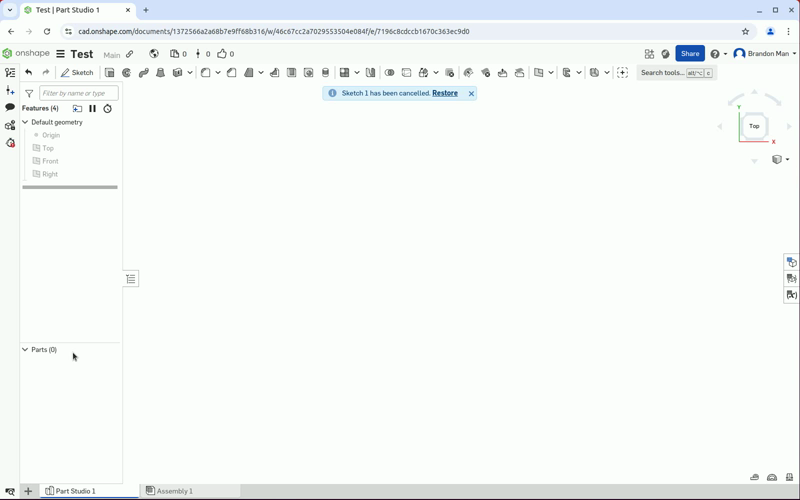
key(up)
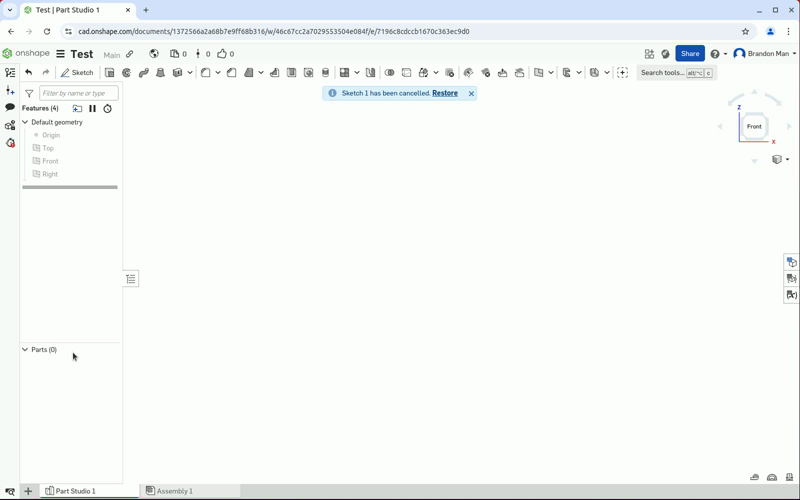
key_up(shift)
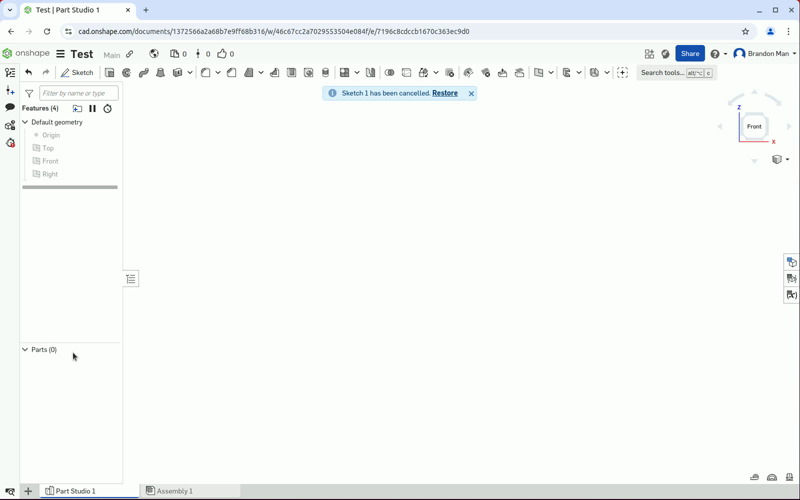
mouse_move(73, 352)
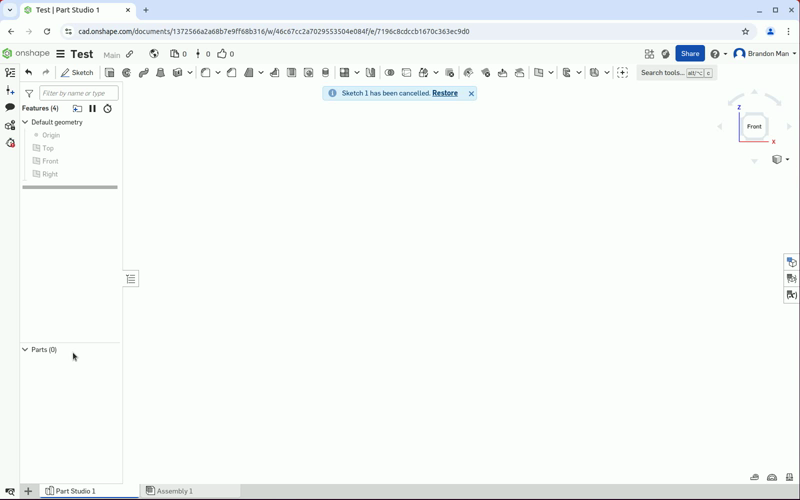
key(shift+y)
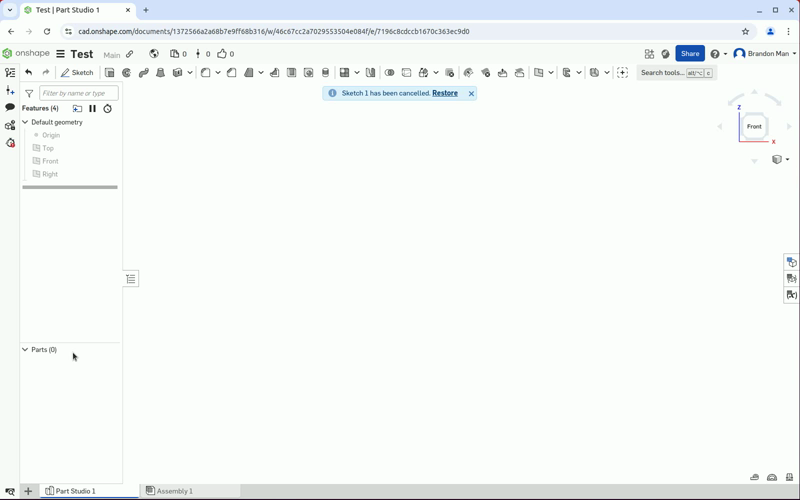
key(shift+s)
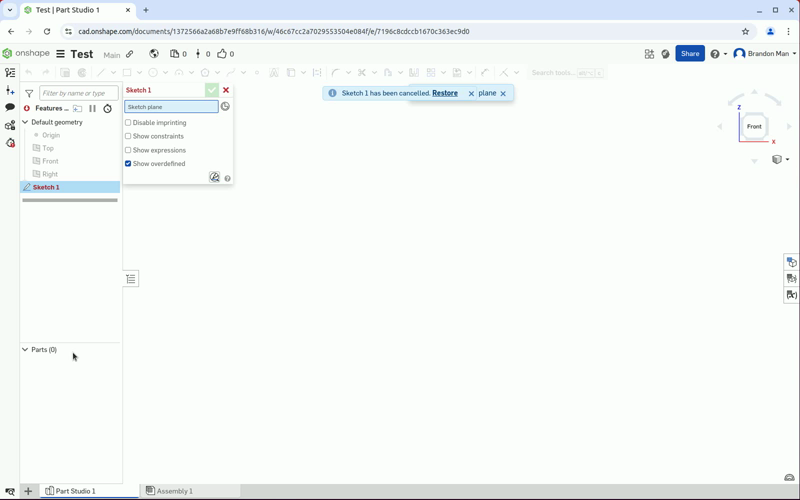
mouse_move(73, 163)
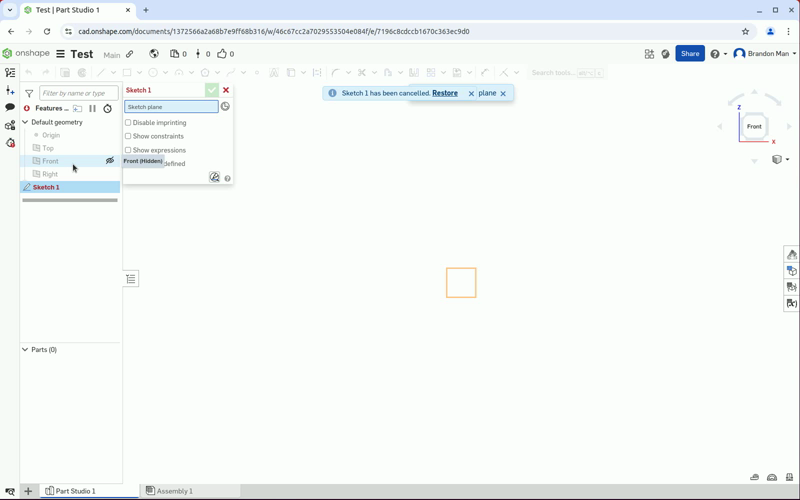
click(73, 163)
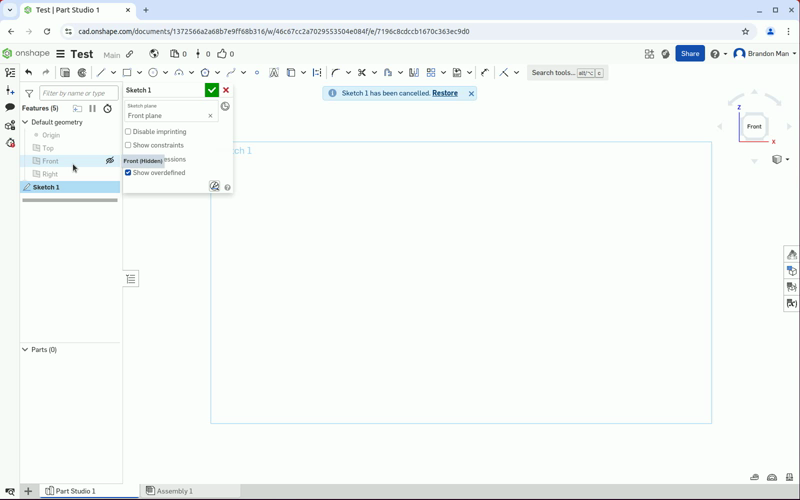
mouse_move(73, 352)
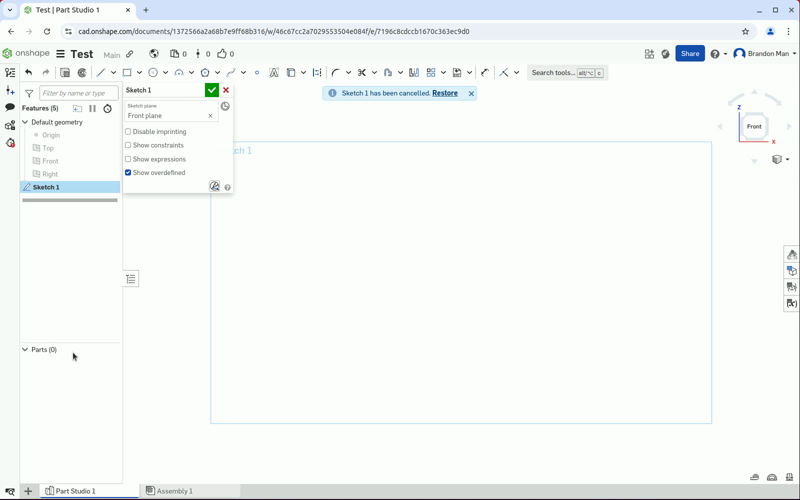
key(y)
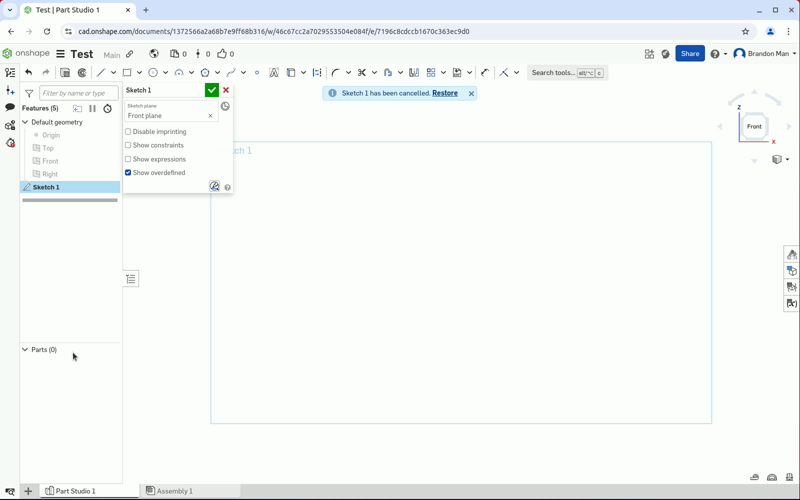
key(l)
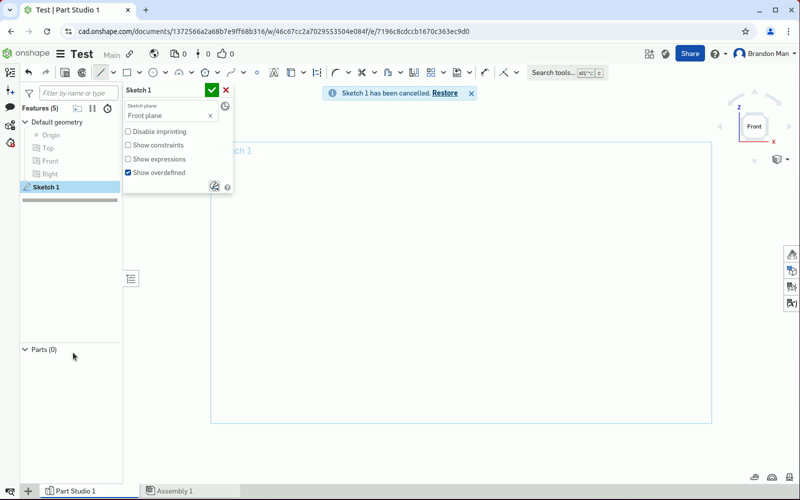
key_down(shift)
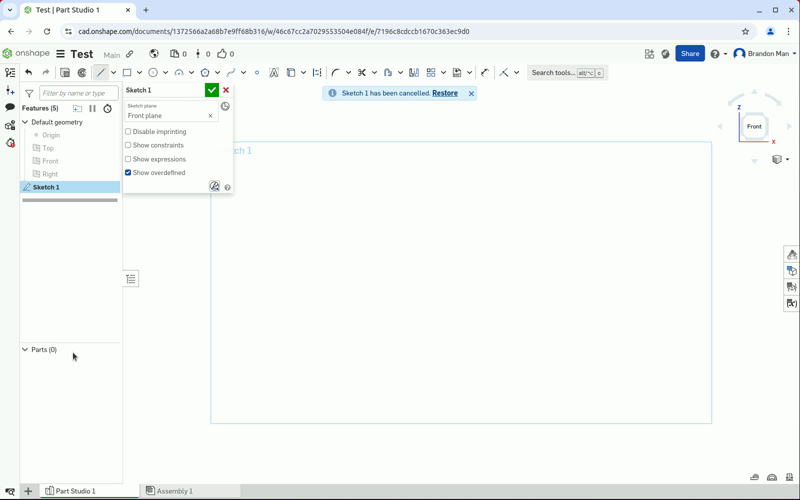
mouse_move(348, 300)
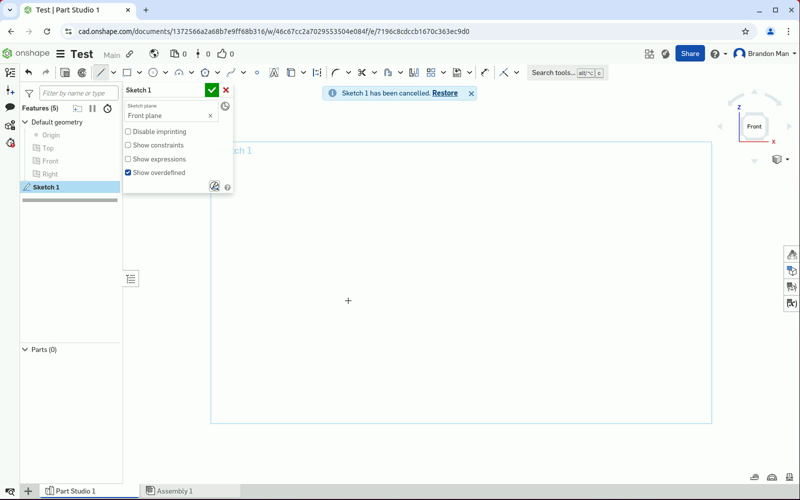
click(348, 300)
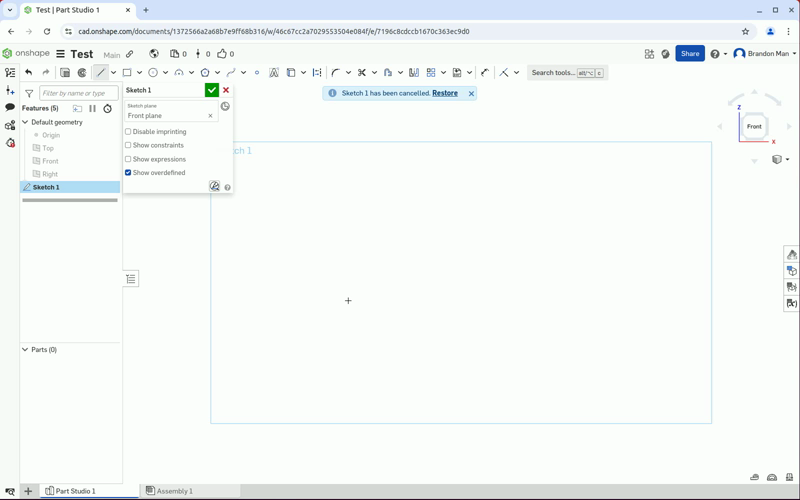
key_up(shift)
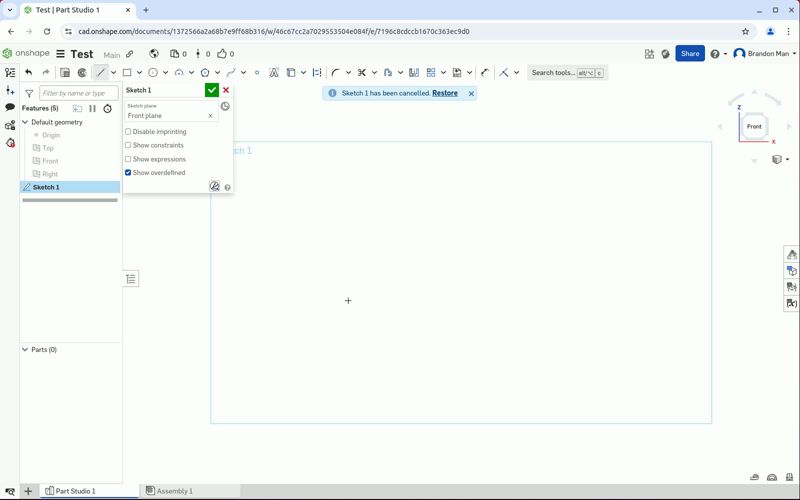
key_down(shift)
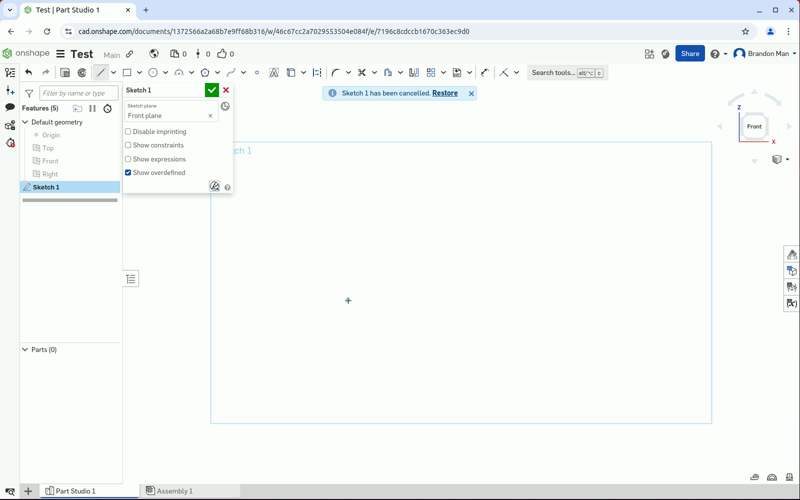
mouse_move(378, 300)
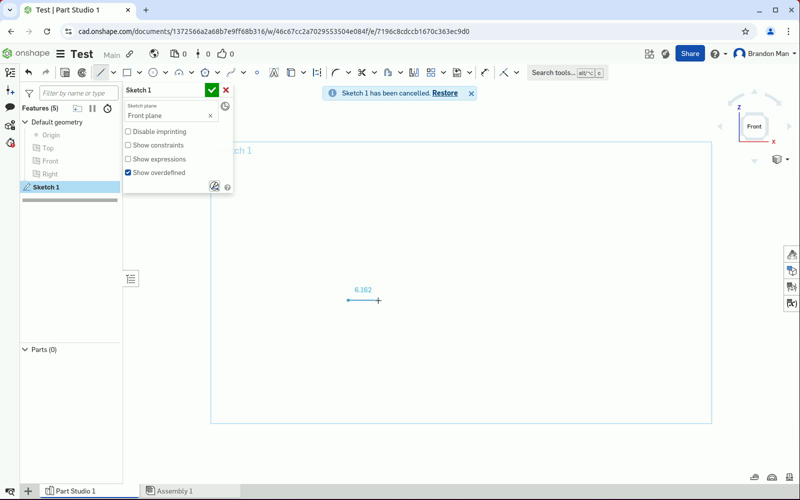
mouse_move(362, 300)
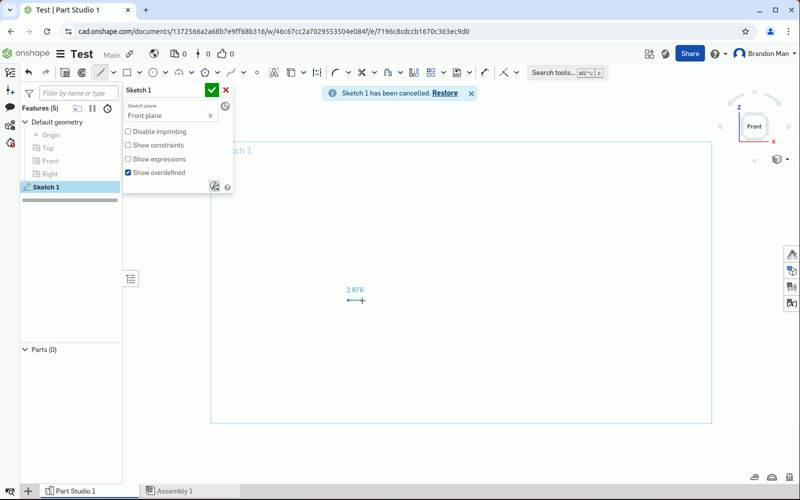
click(362, 300)
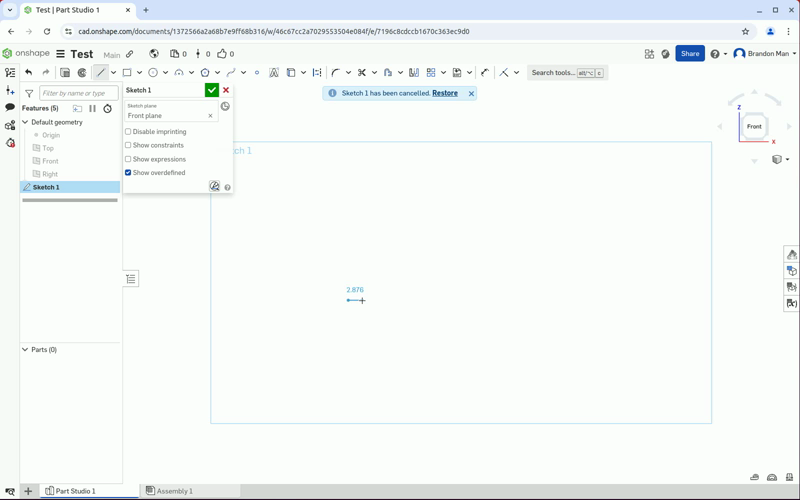
key_up(shift)
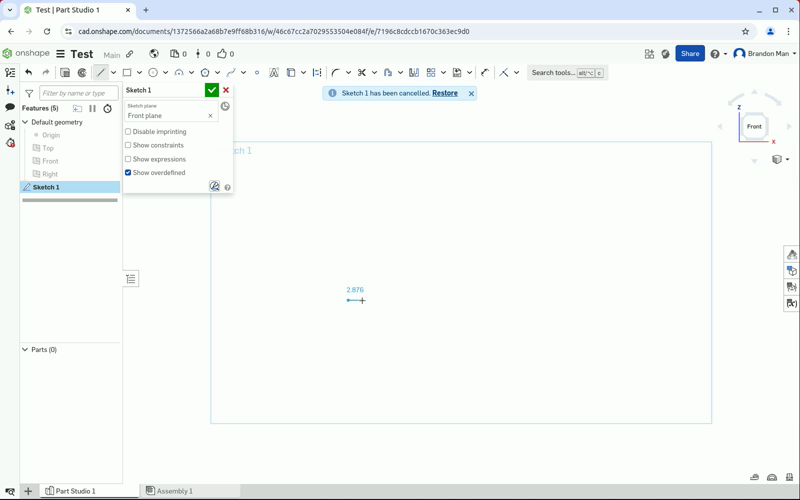
key_down(shift)
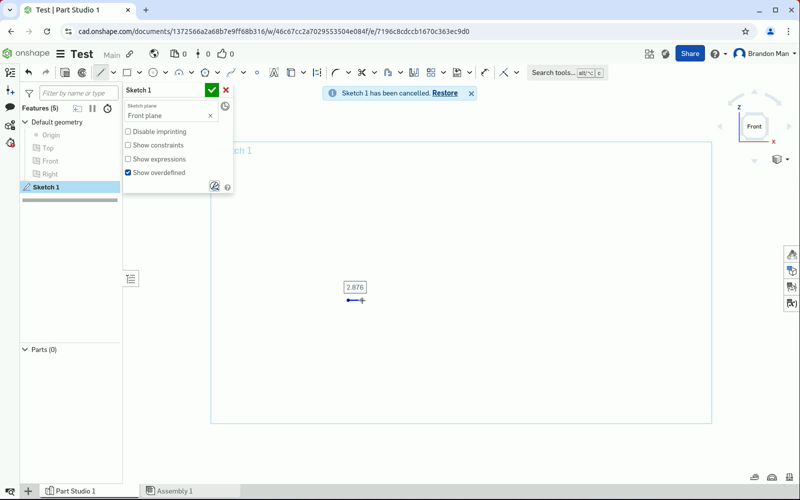
mouse_move(362, 212)
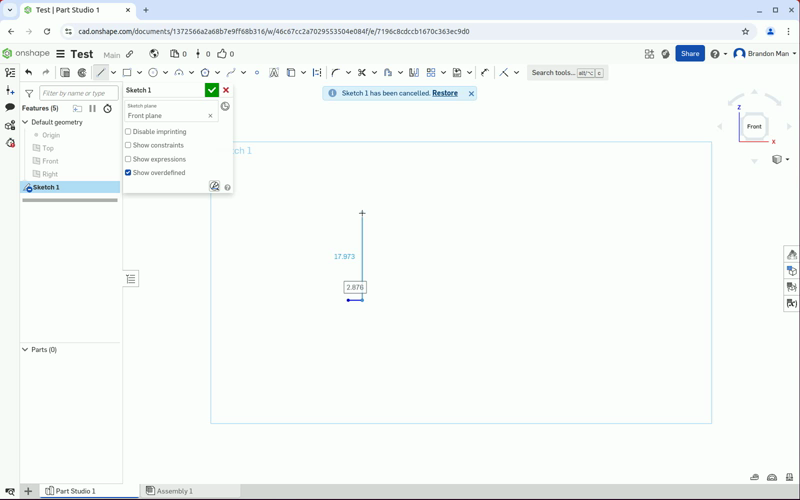
click(362, 212)
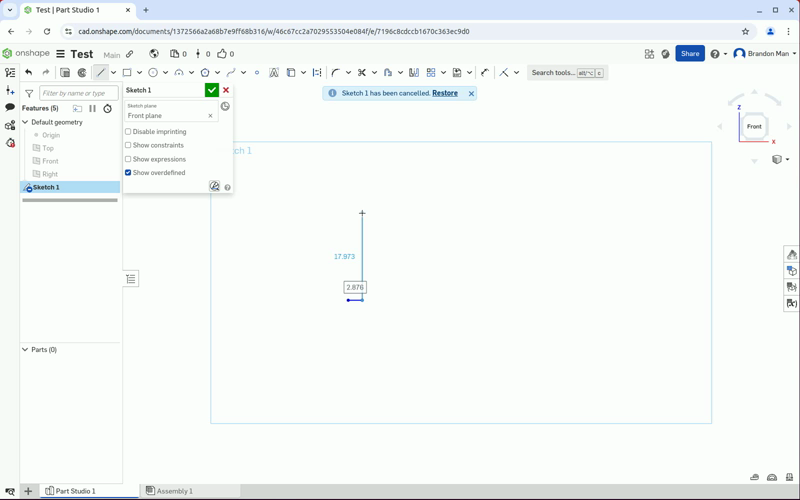
key_up(shift)
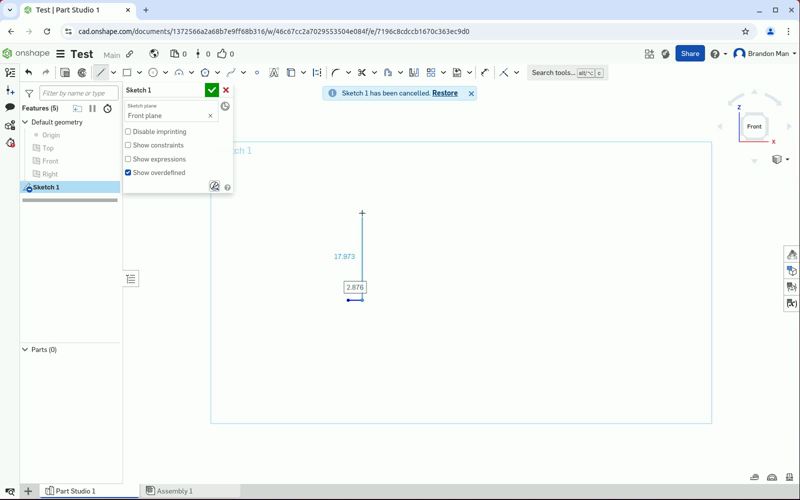
key_down(shift)
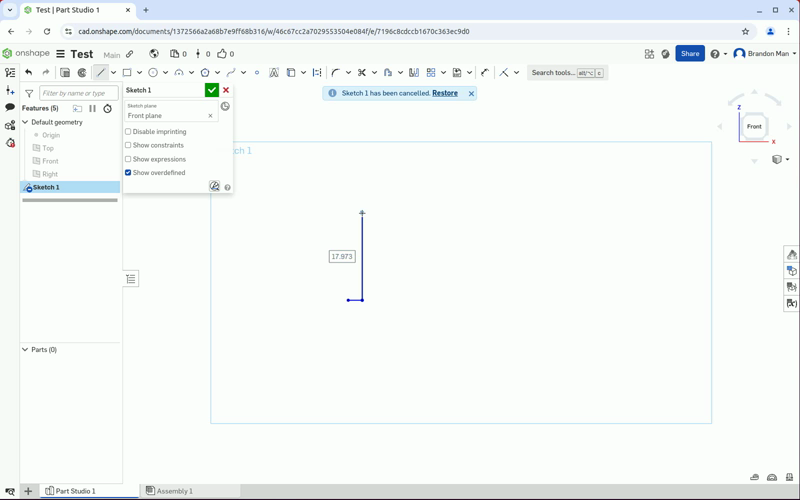
mouse_move(494, 212)
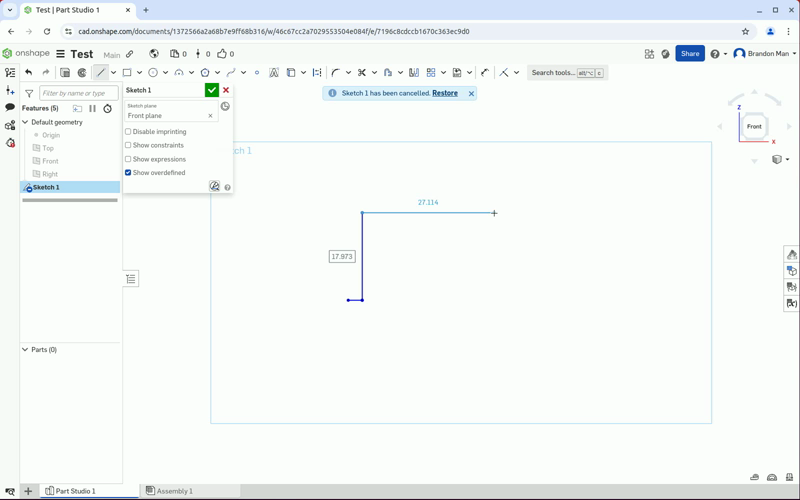
click(494, 212)
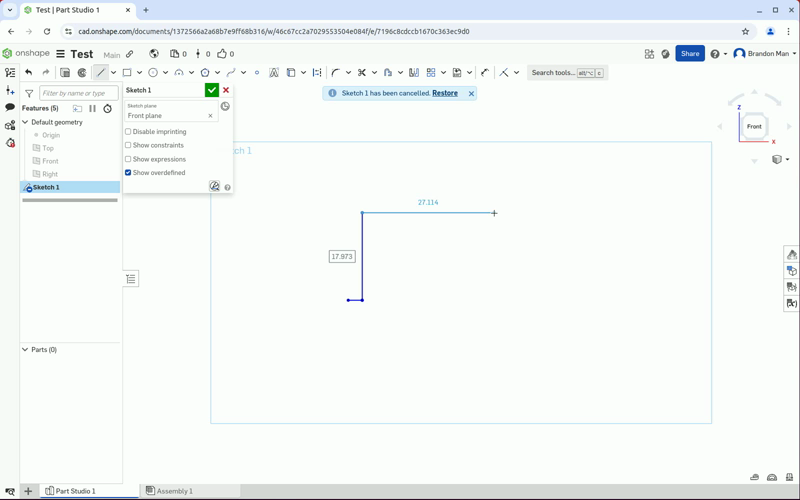
key_up(shift)
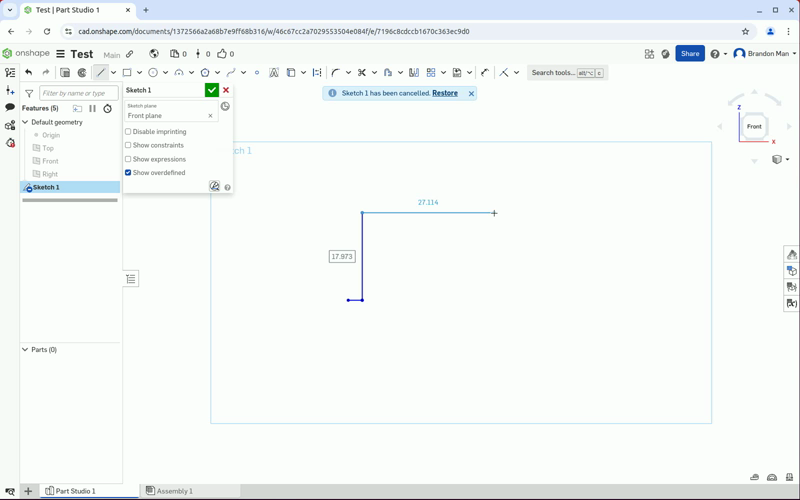
key_down(shift)
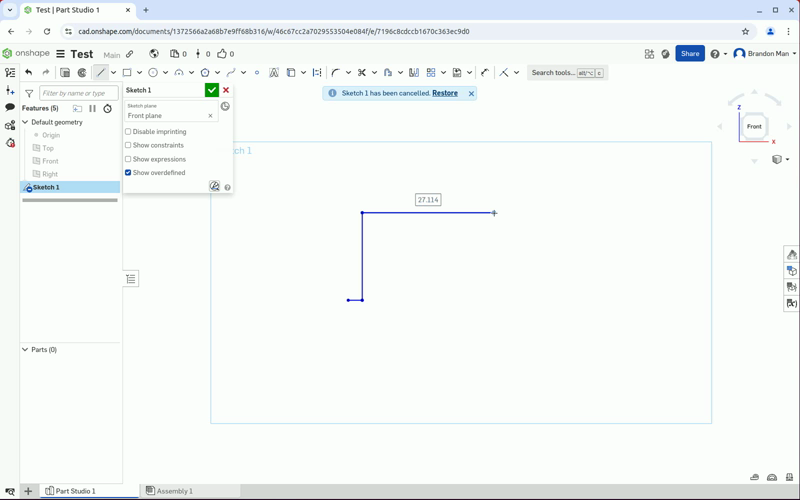
mouse_move(524, 212)
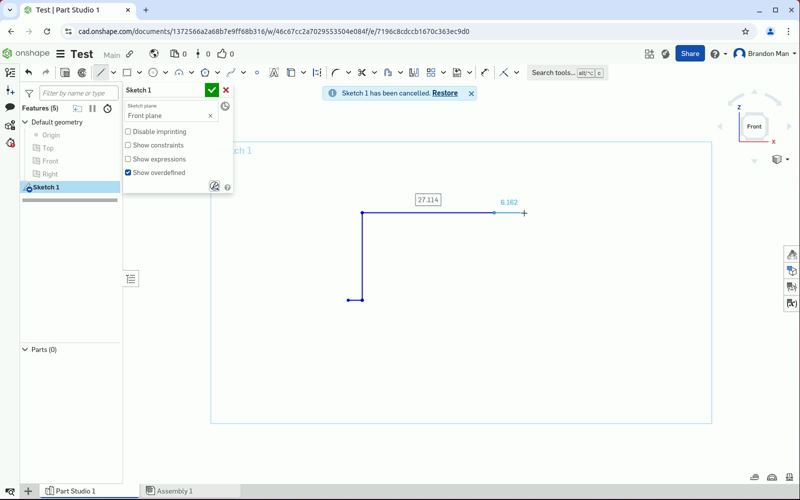
mouse_move(494, 178)
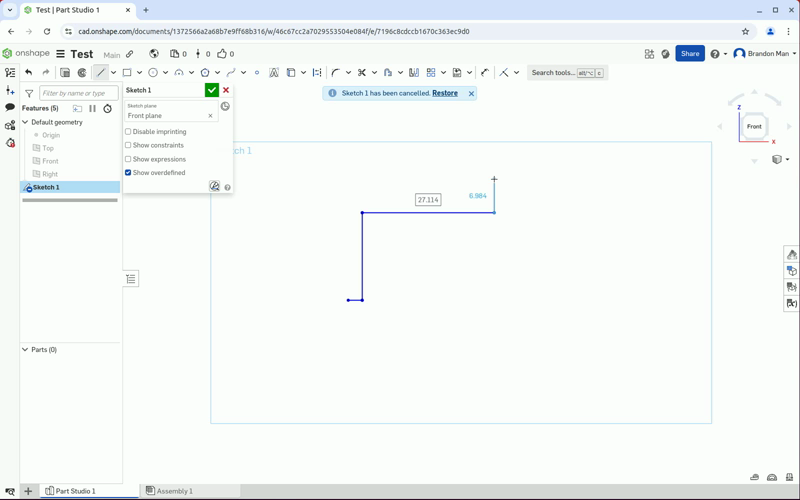
click(494, 178)
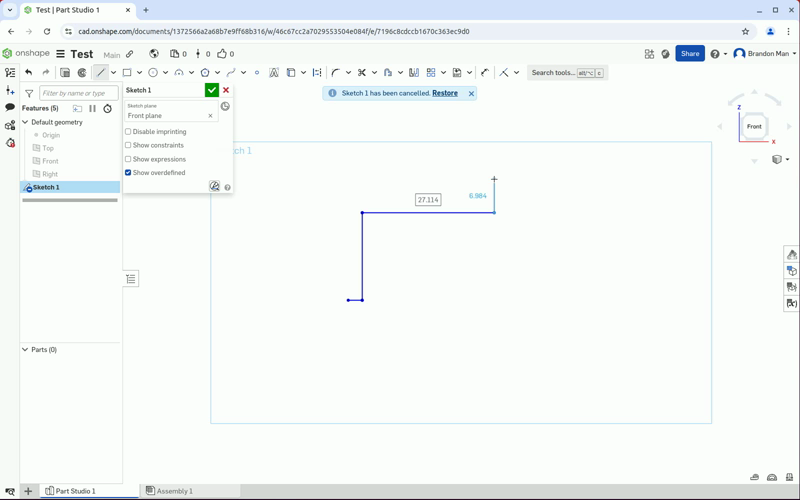
key_up(shift)
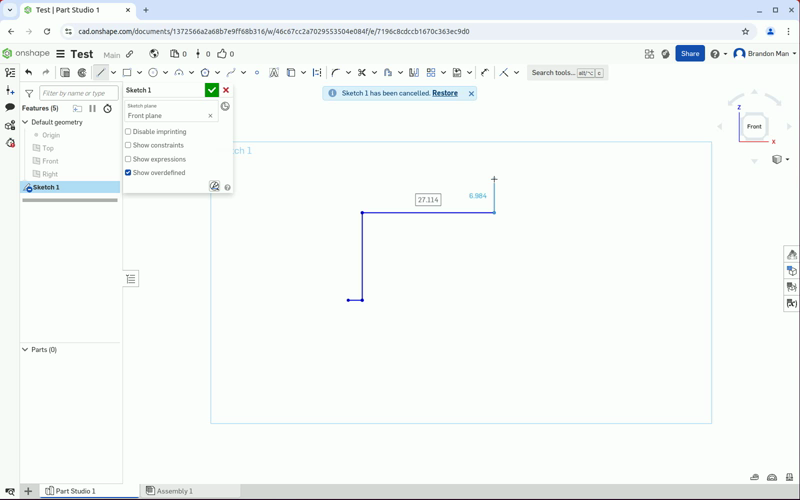
key_down(shift)
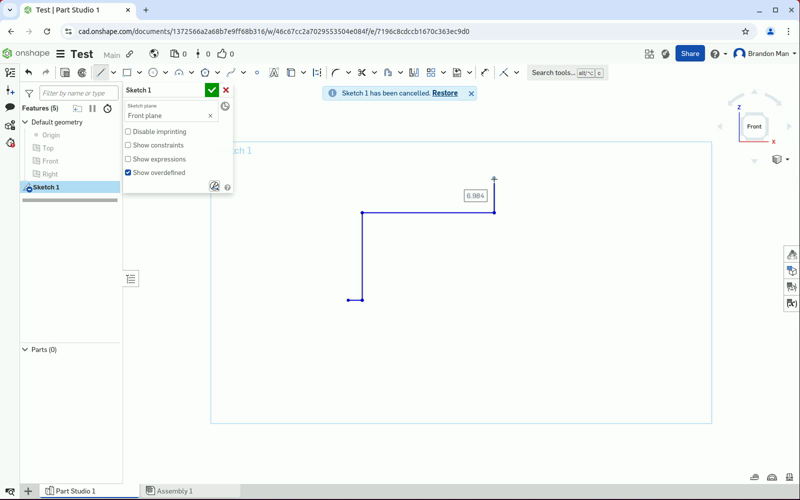
mouse_move(348, 178)
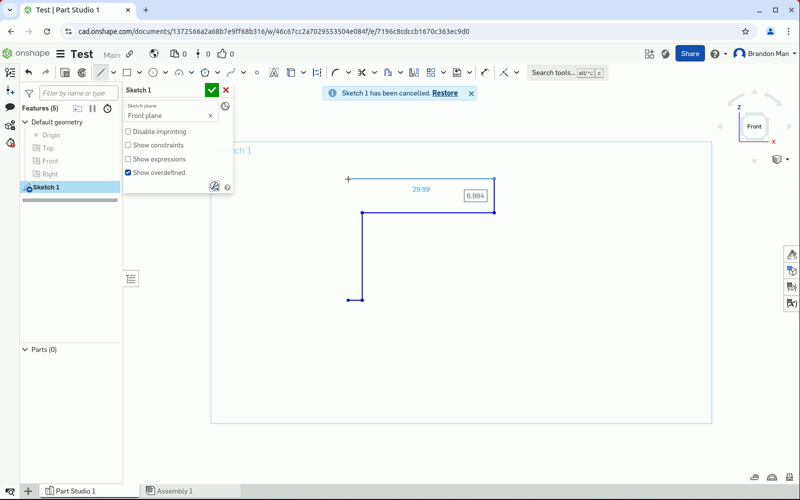
click(348, 178)
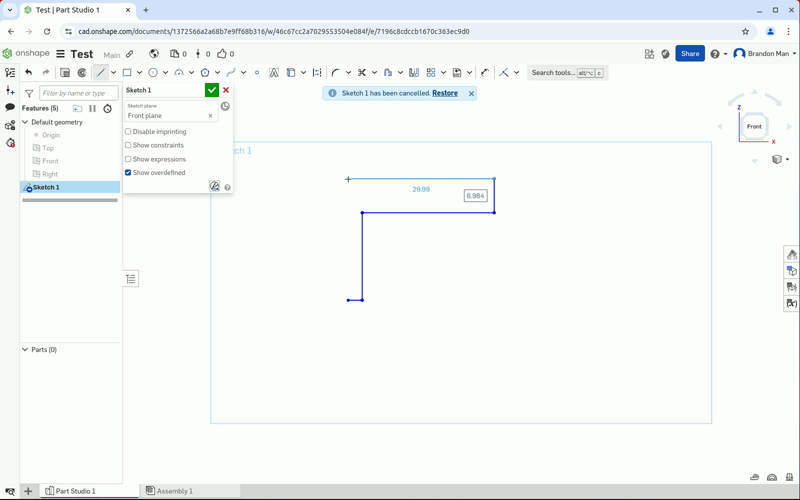
key_up(shift)
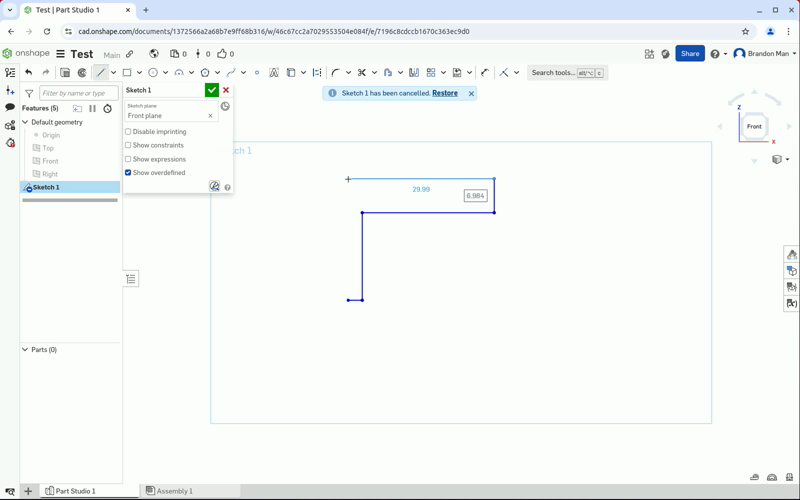
key_down(shift)
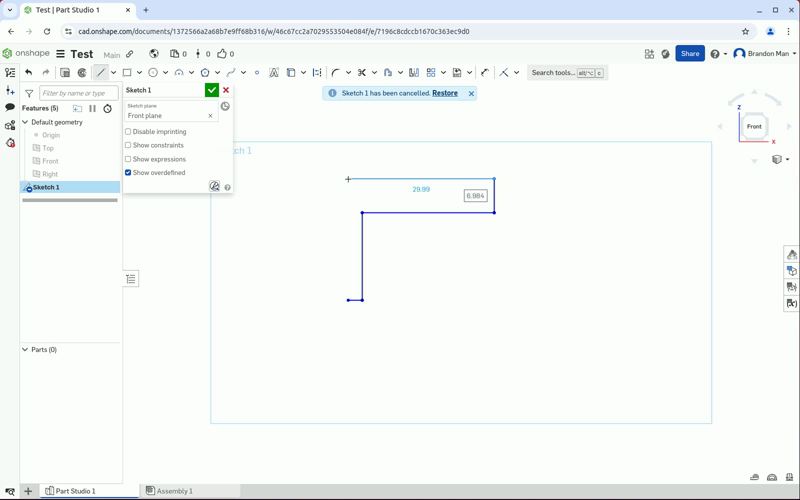
mouse_move(348, 300)
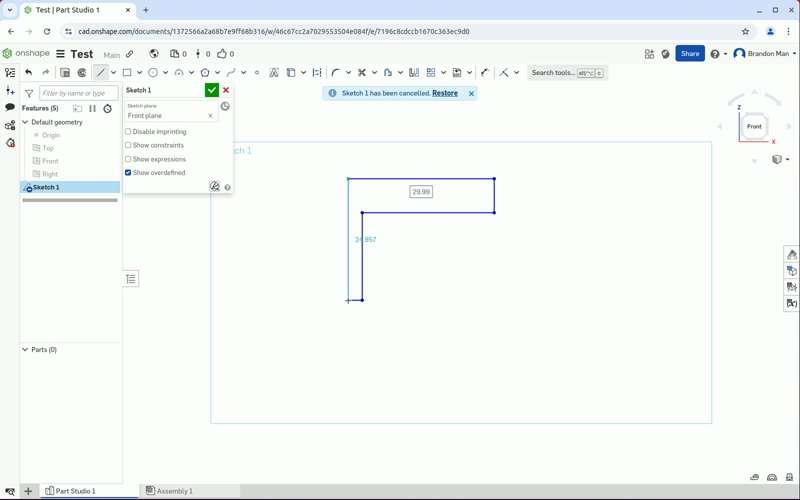
key_up(shift)
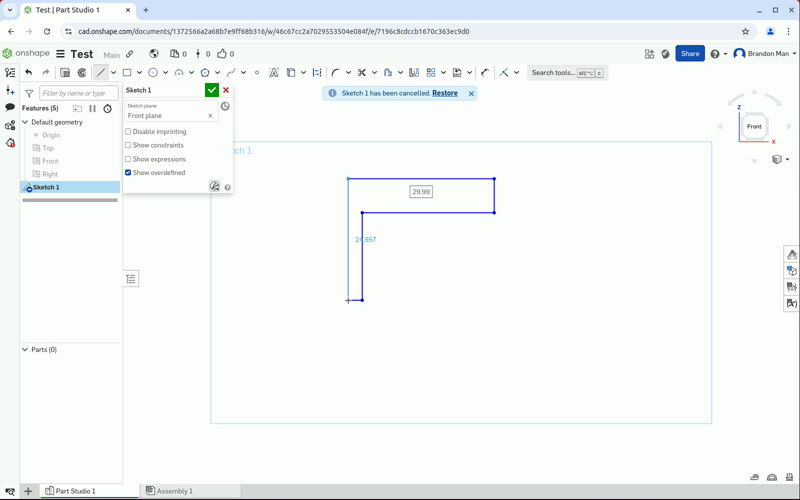
click(348, 300)
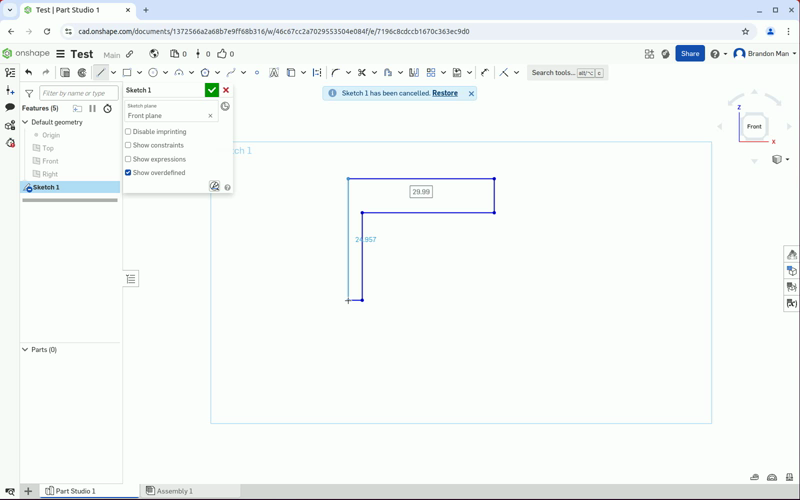
key(esc)
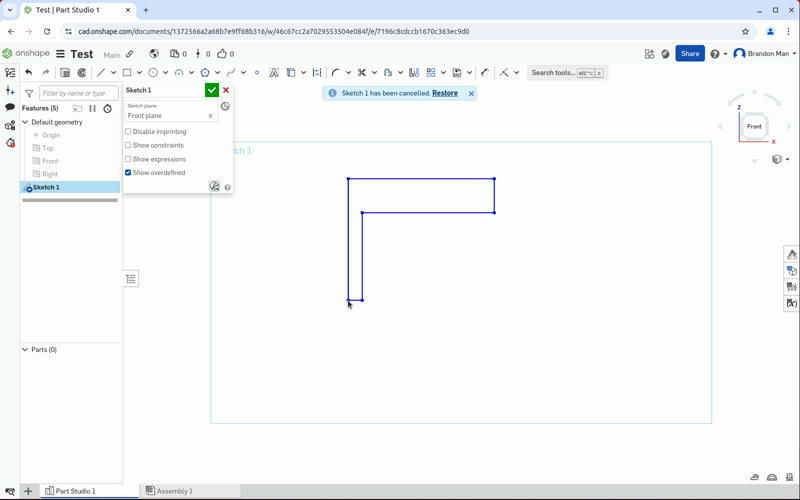
mouse_move(357, 254)
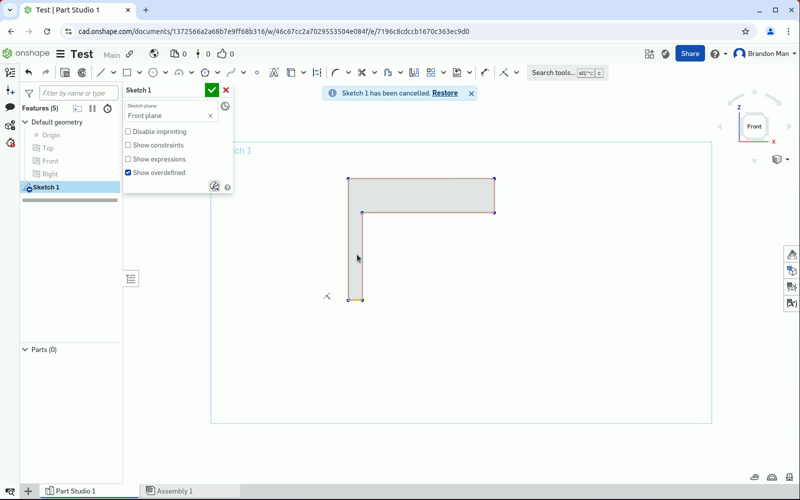
click(357, 254)
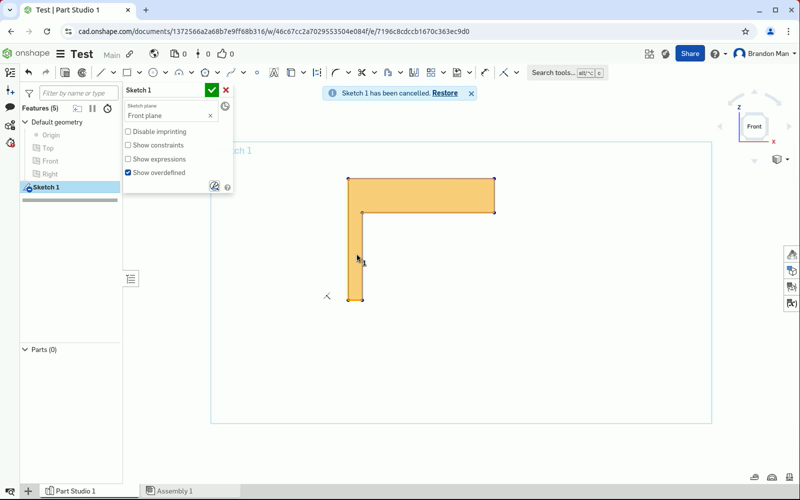
mouse_move(73, 352)
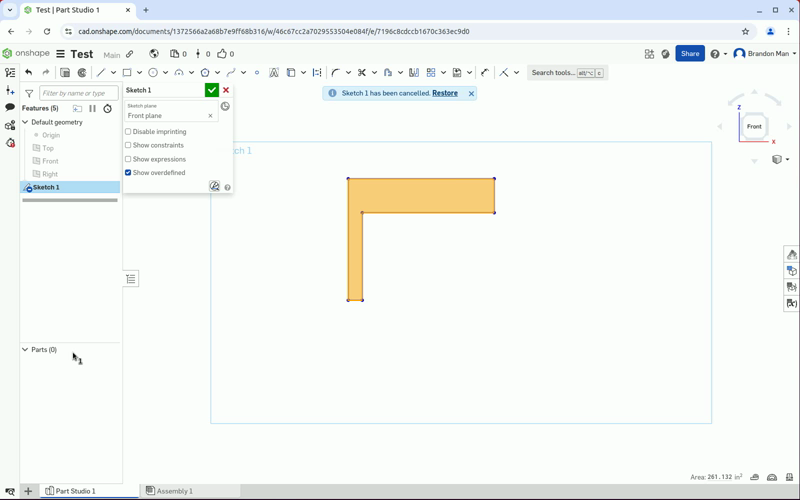
key(shift+y)
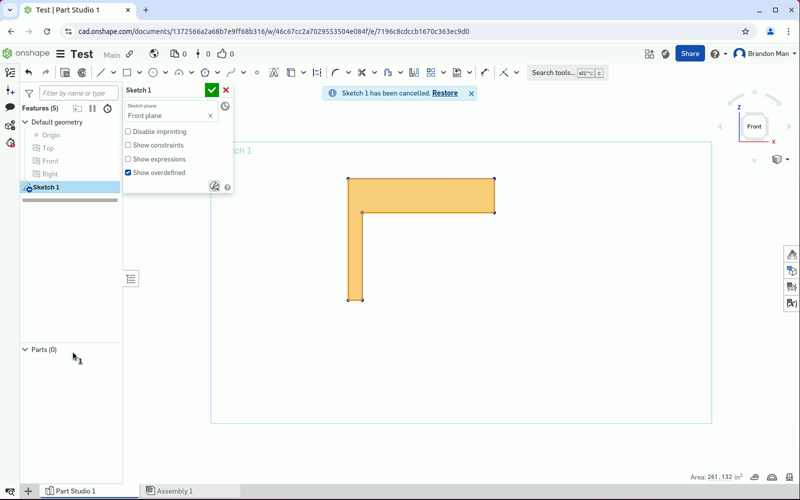
key(shift+e)
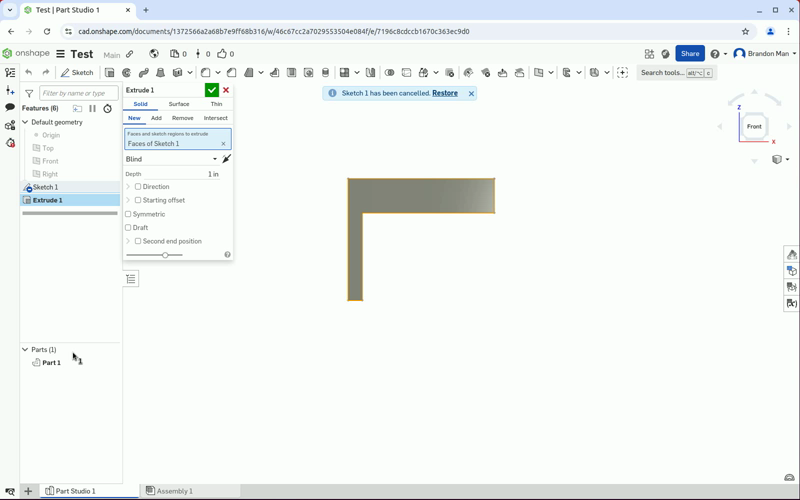
mouse_move(143, 106)
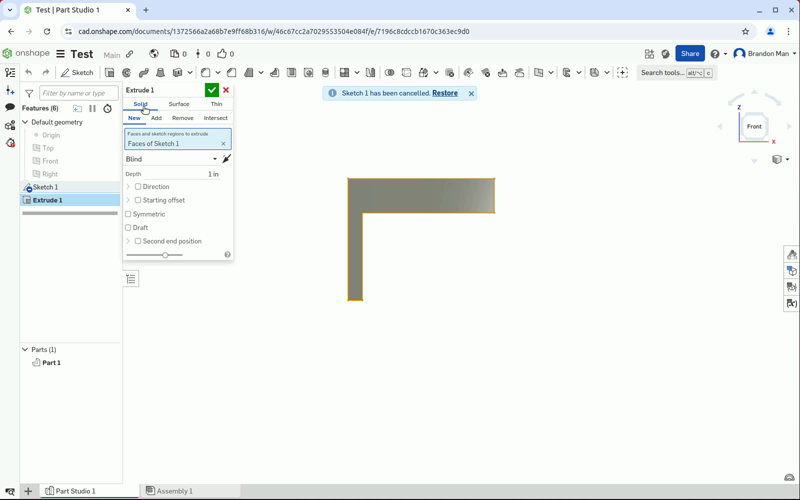
click(143, 106)
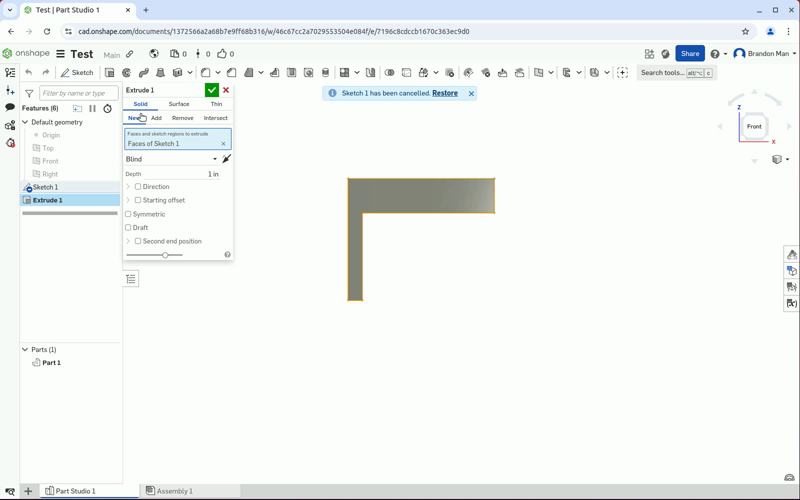
mouse_move(137, 120)
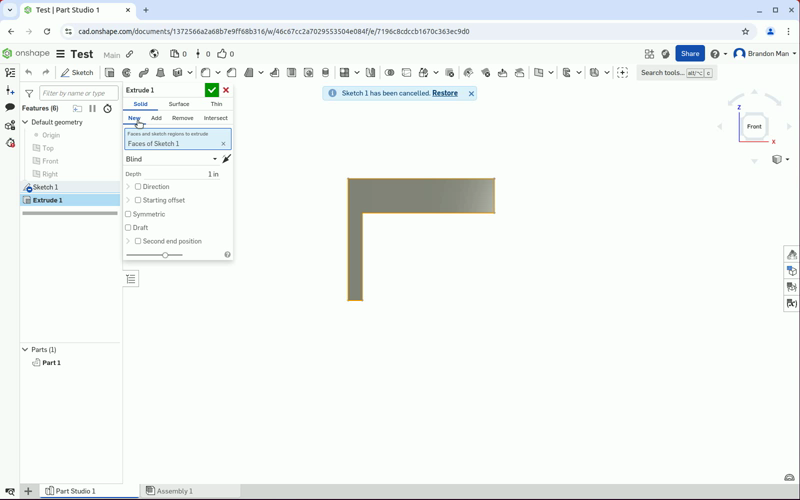
click(137, 120)
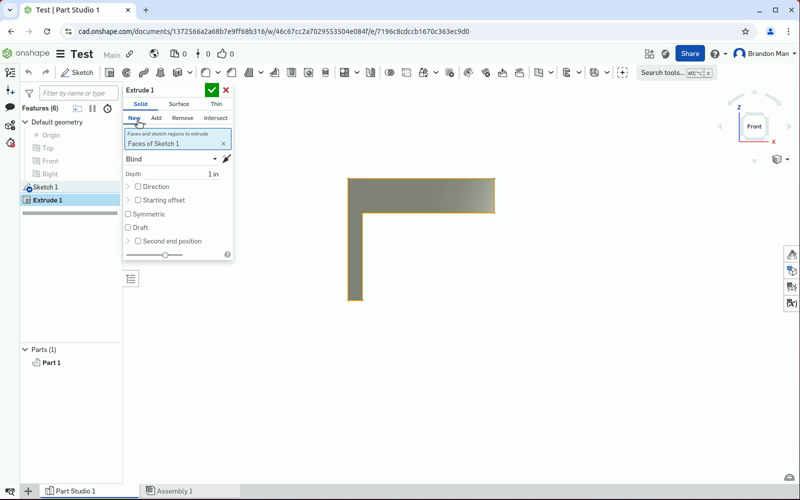
key(tab, 4)
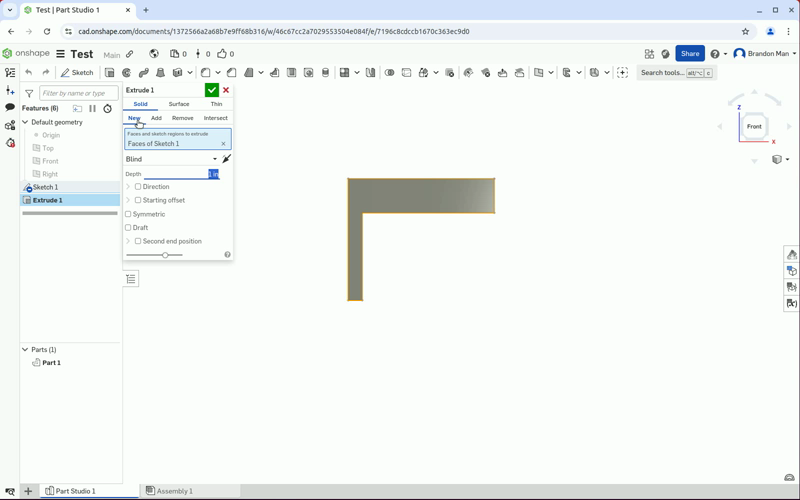
text(19.979)
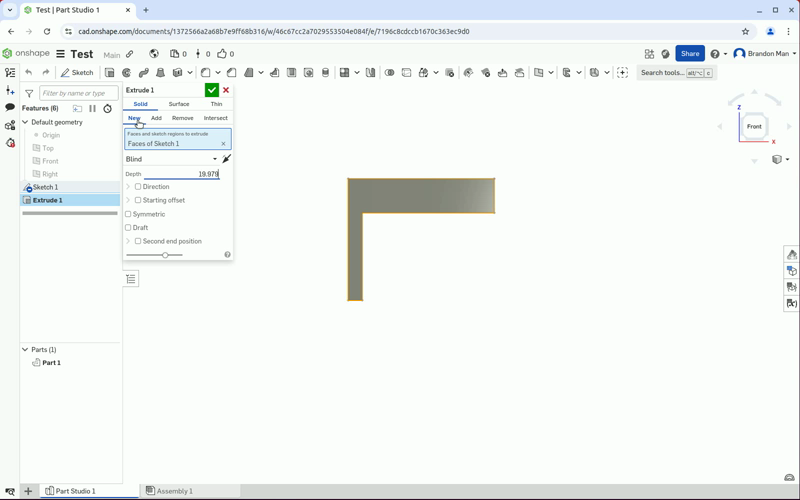
key(enter)
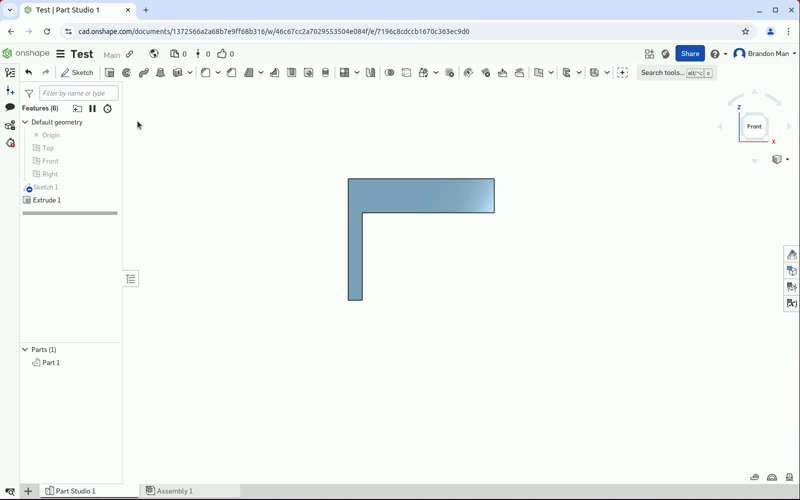
key(shift+h)
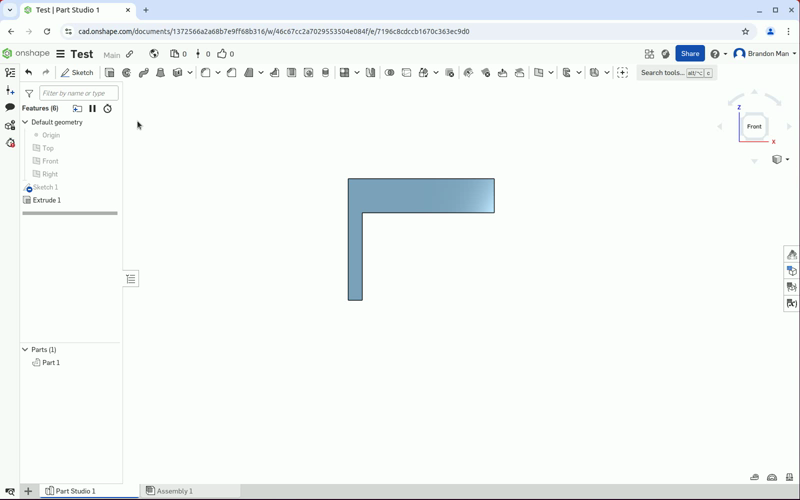
key(shift+h)
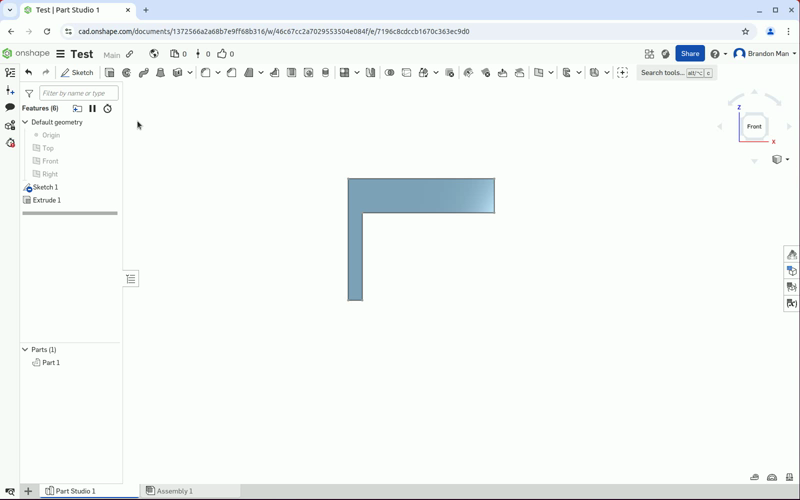
mouse_move(73, 189)
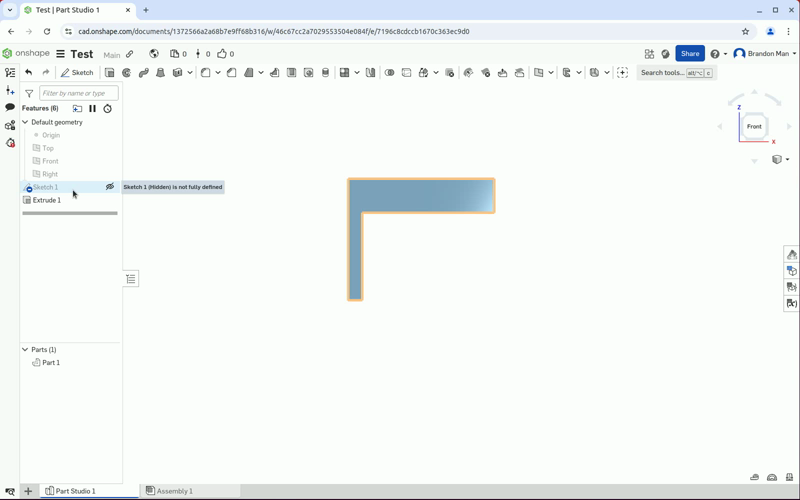
click(73, 189)
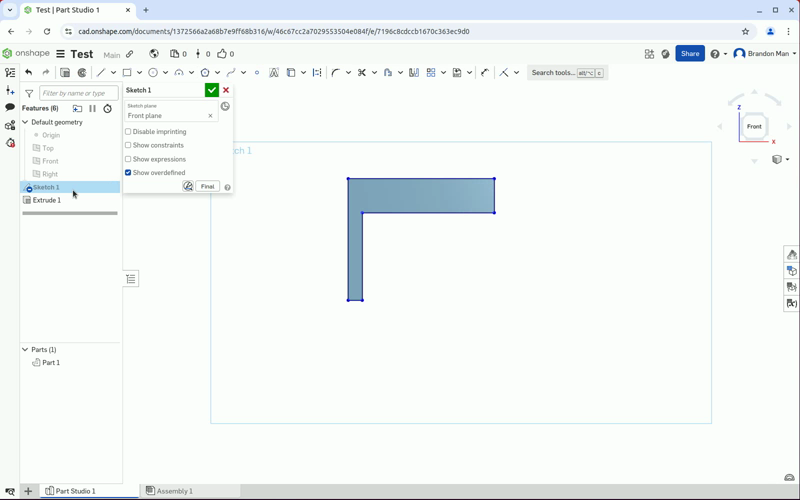
mouse_move(229, 92)
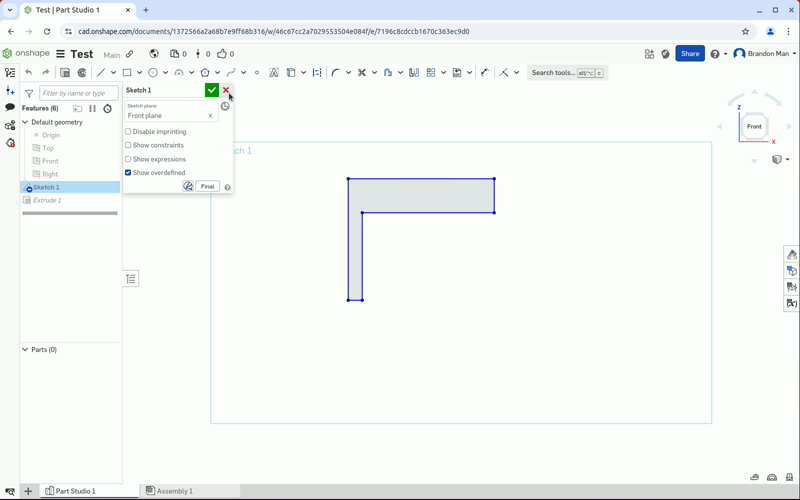
click(229, 92)
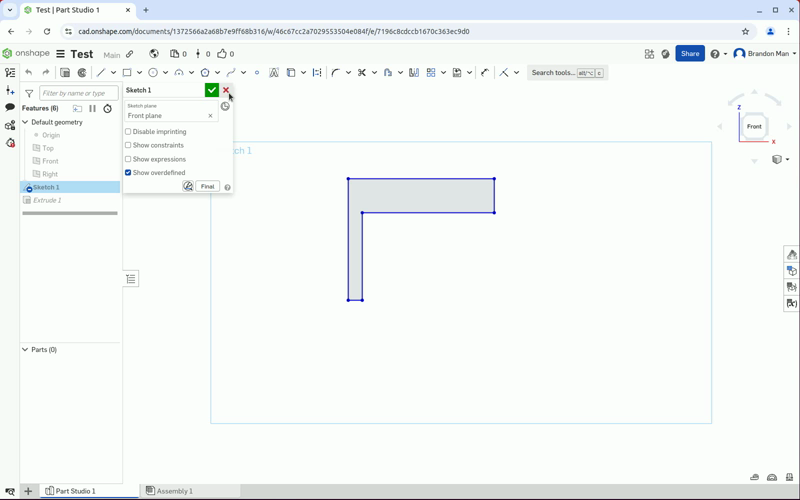
key(shift+s)
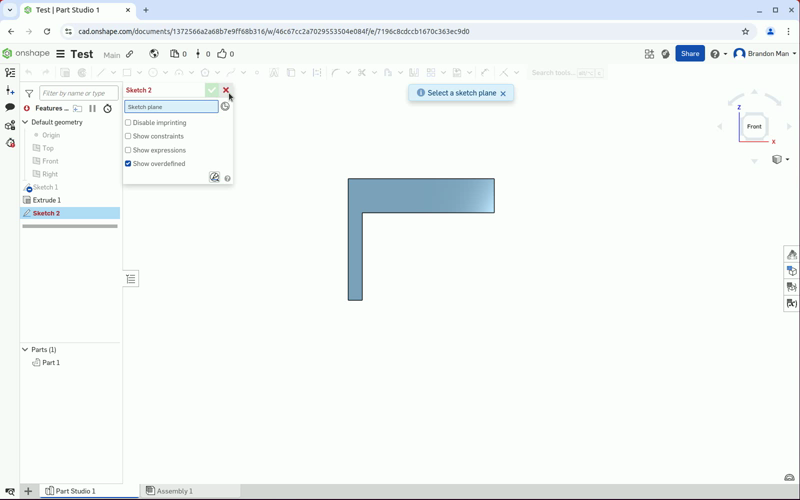
mouse_move(73, 163)
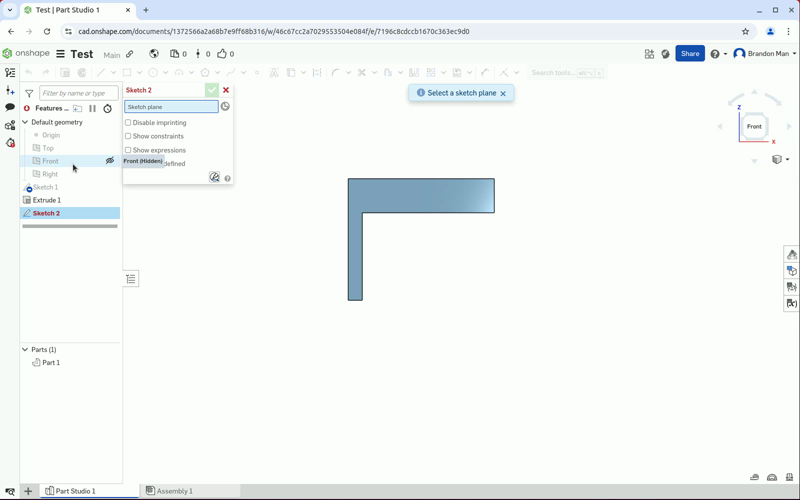
click(73, 163)
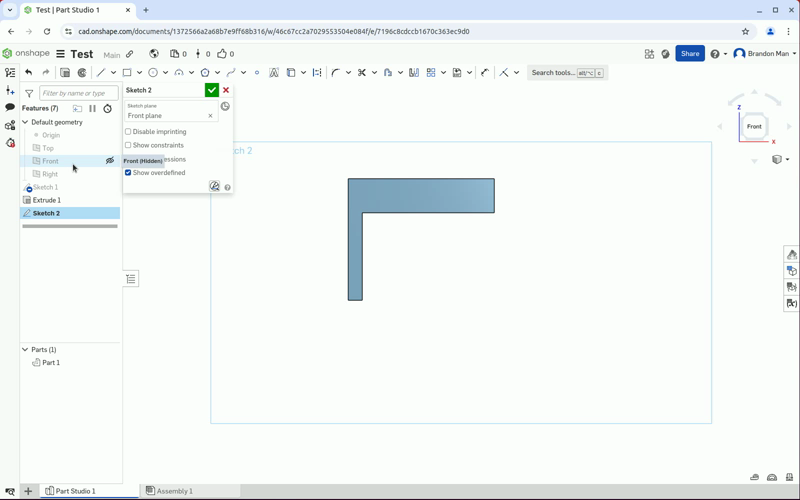
mouse_move(73, 352)
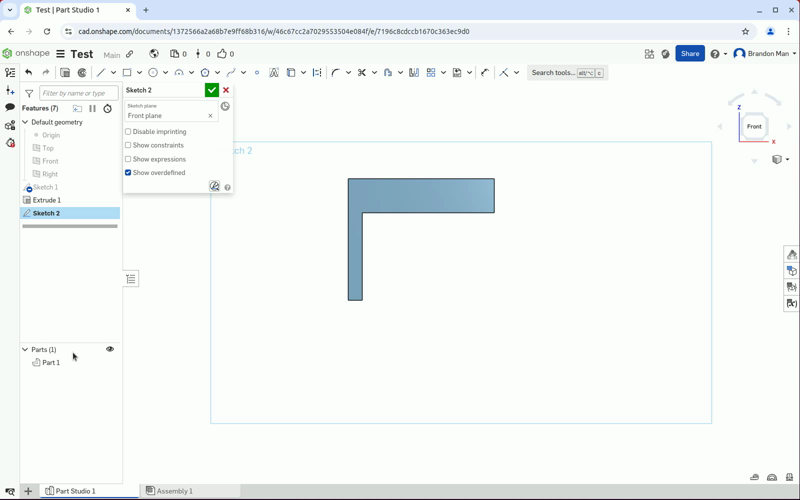
key(y)
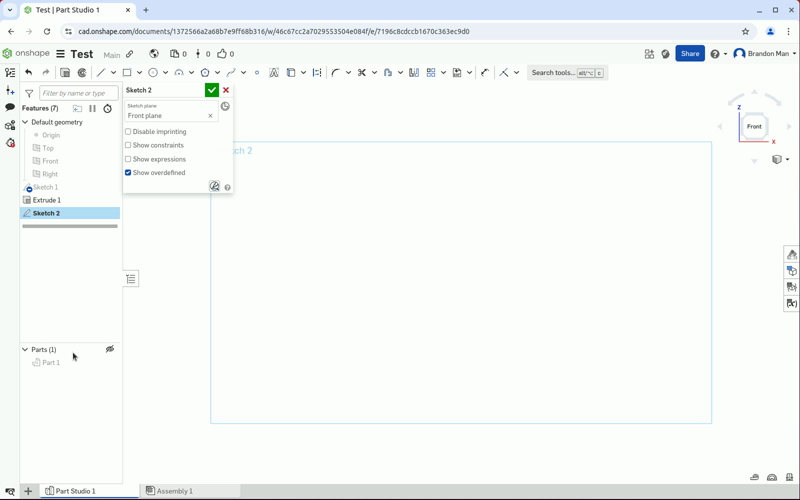
key(l)
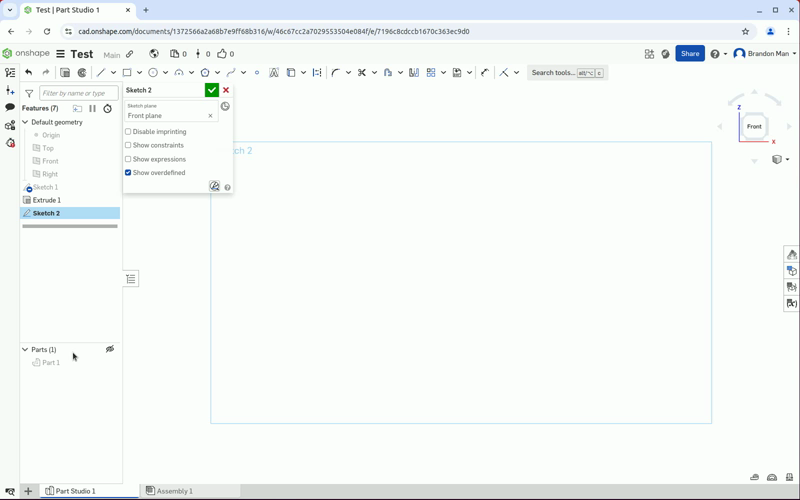
key_down(shift)
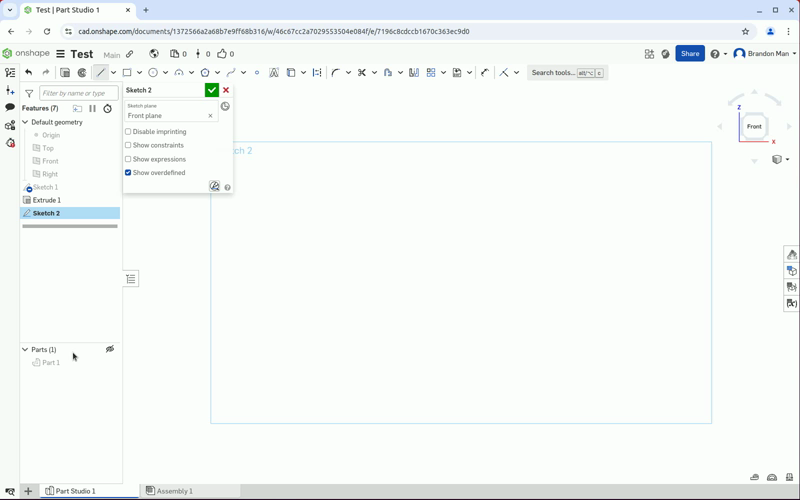
mouse_move(361, 300)
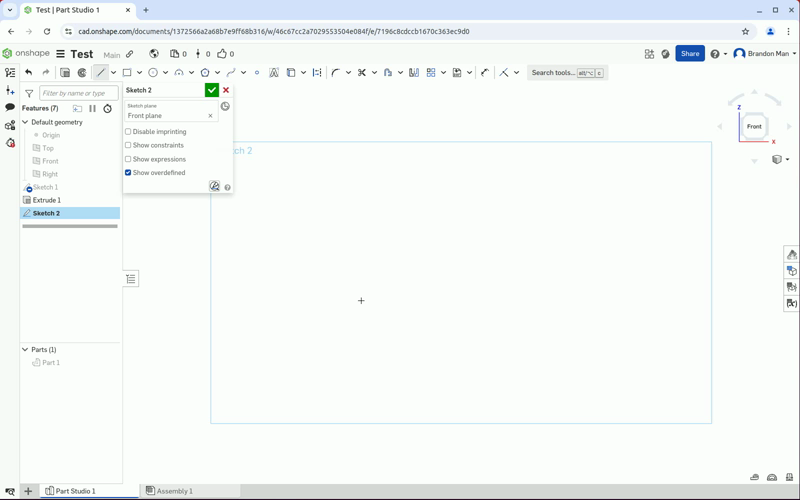
click(361, 300)
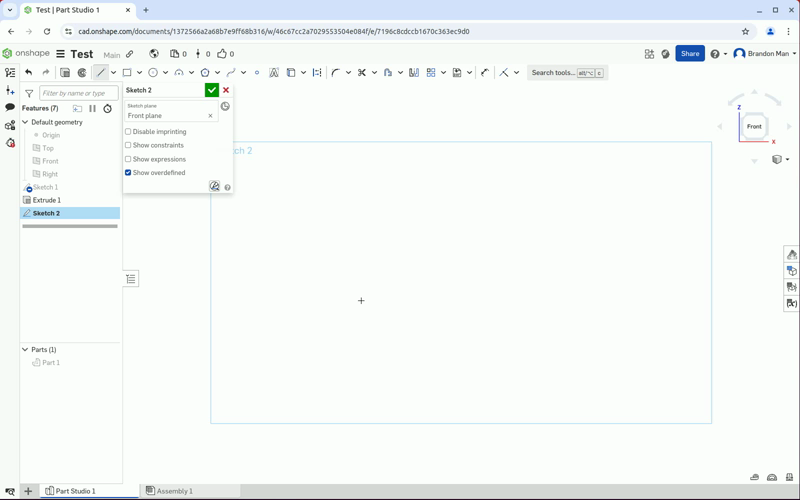
key_up(shift)
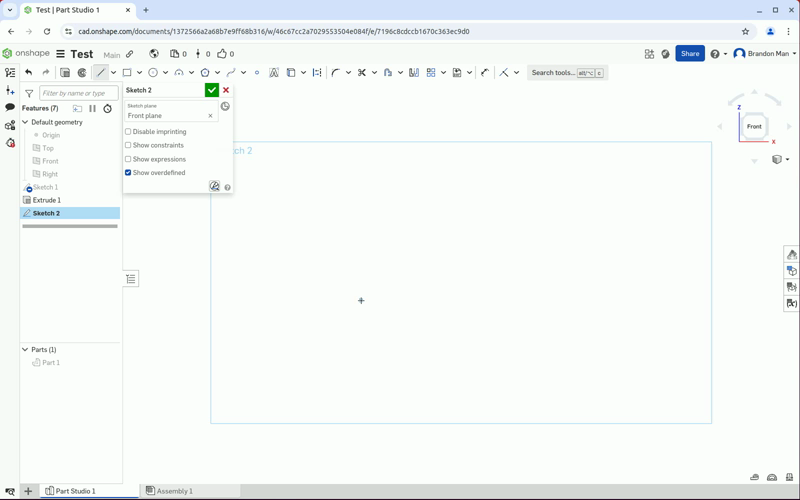
key_down(shift)
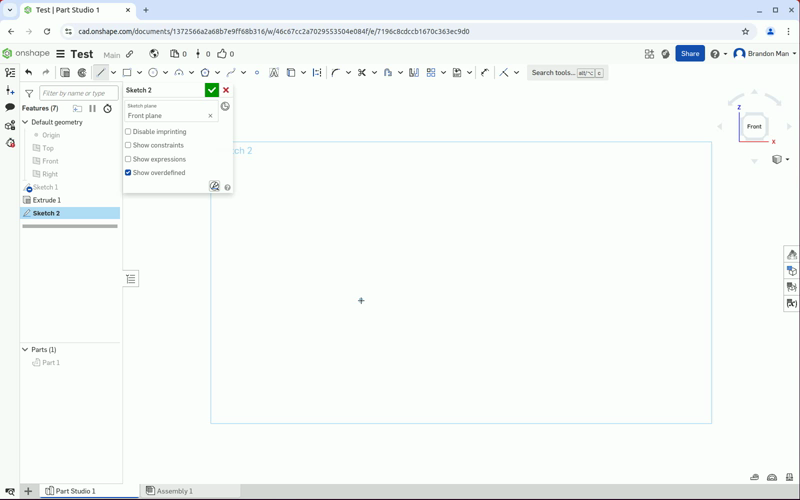
mouse_move(493, 300)
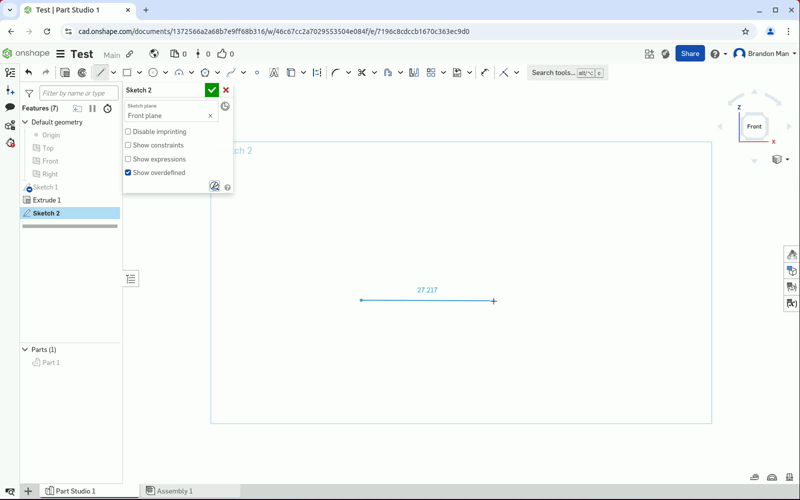
click(493, 300)
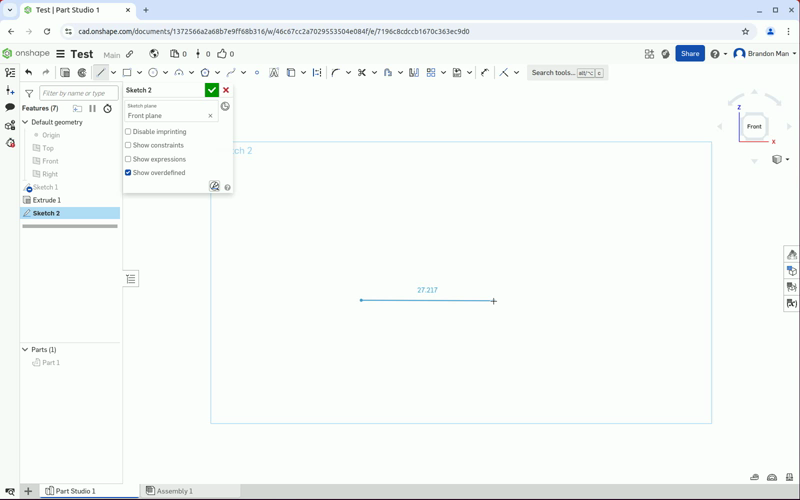
key_up(shift)
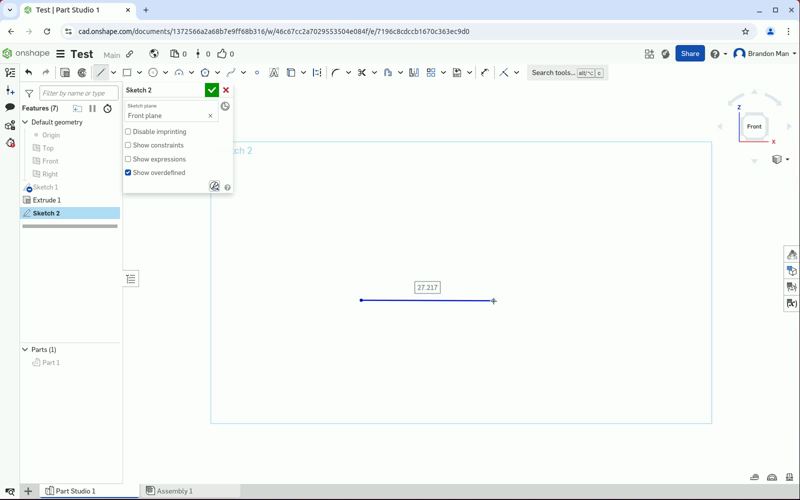
key_down(shift)
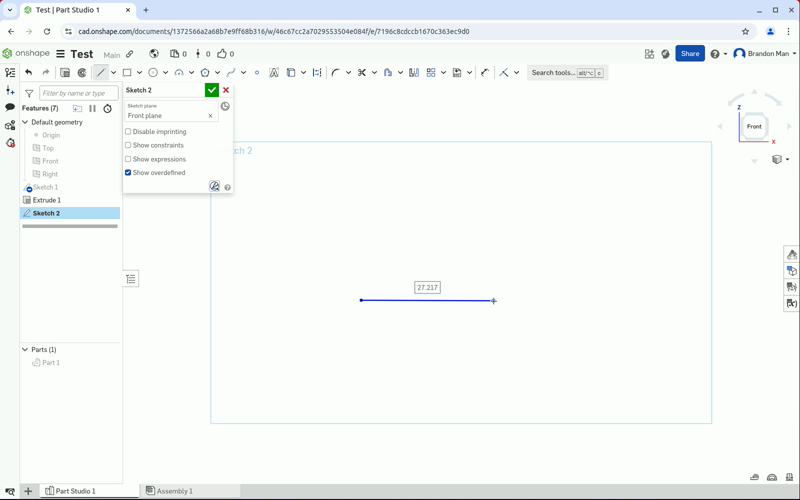
mouse_move(493, 212)
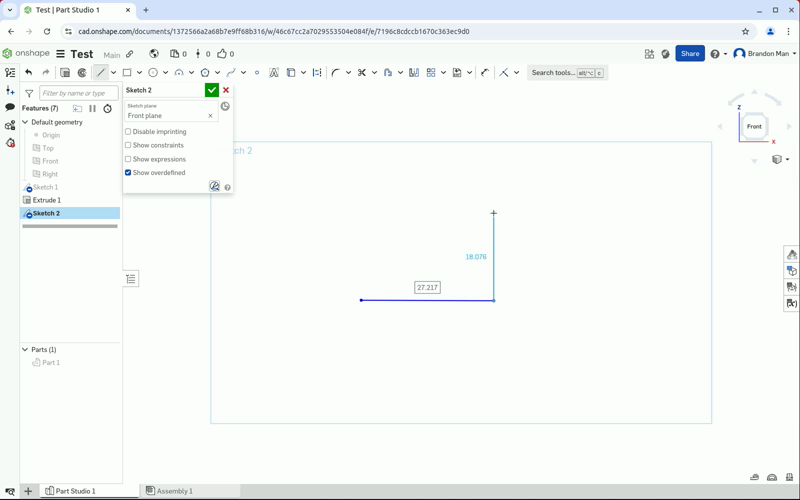
click(493, 212)
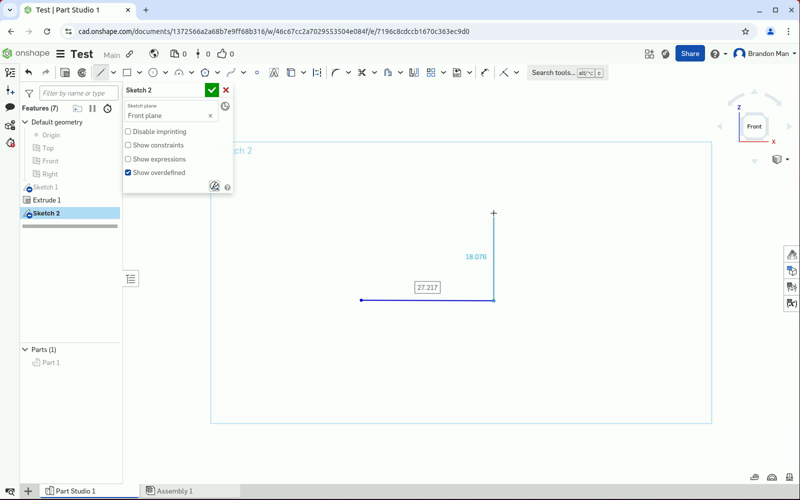
key_up(shift)
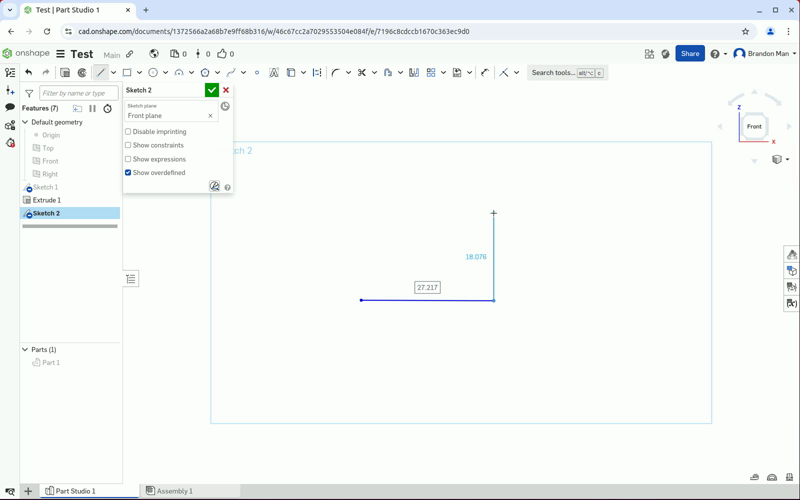
key_down(shift)
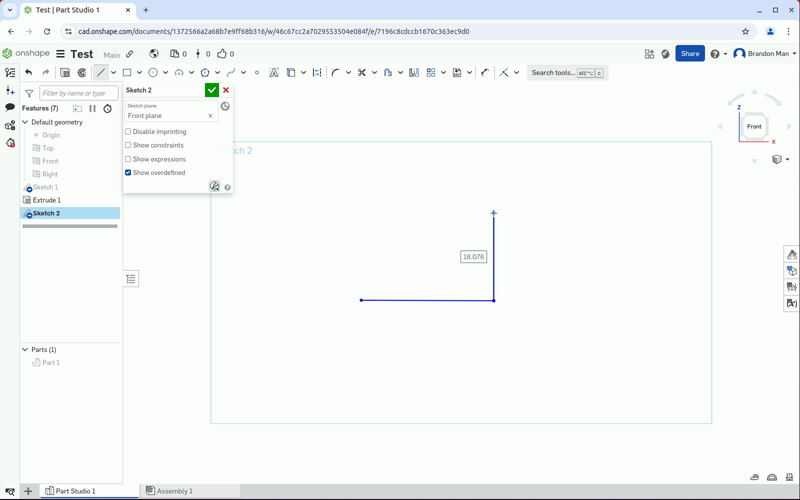
mouse_move(361, 212)
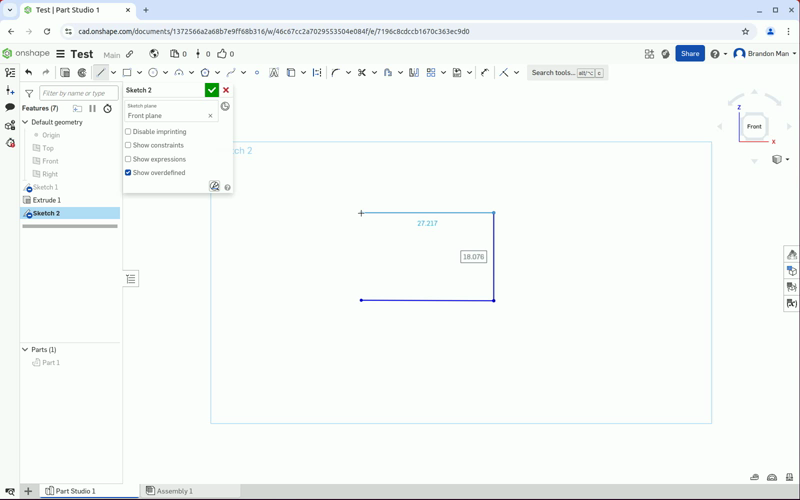
click(361, 212)
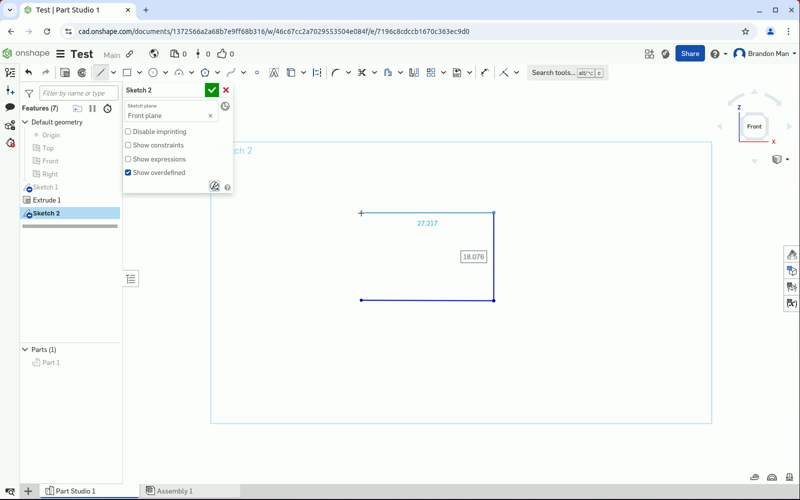
key_up(shift)
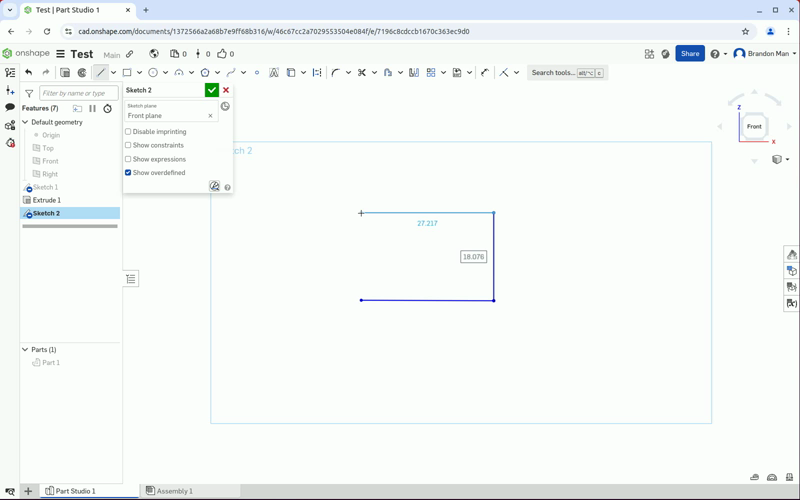
key_down(shift)
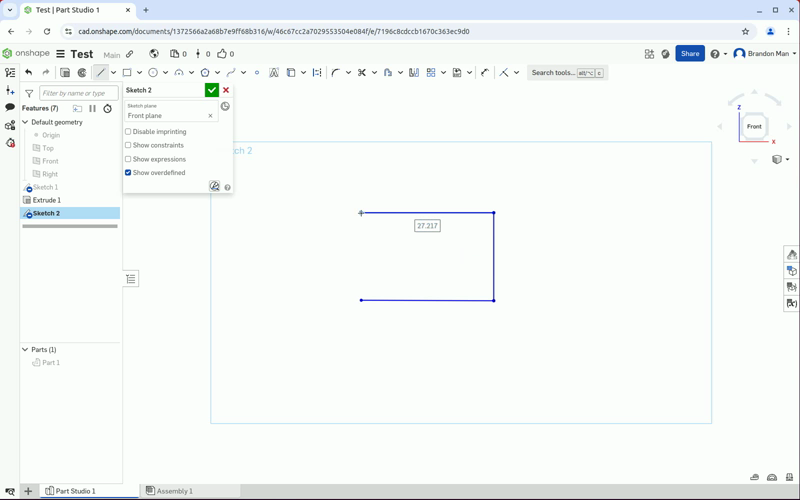
mouse_move(361, 300)
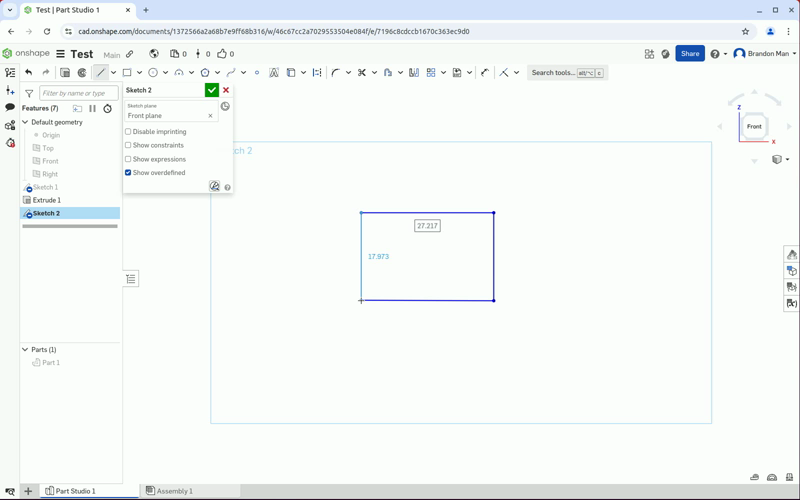
key_up(shift)
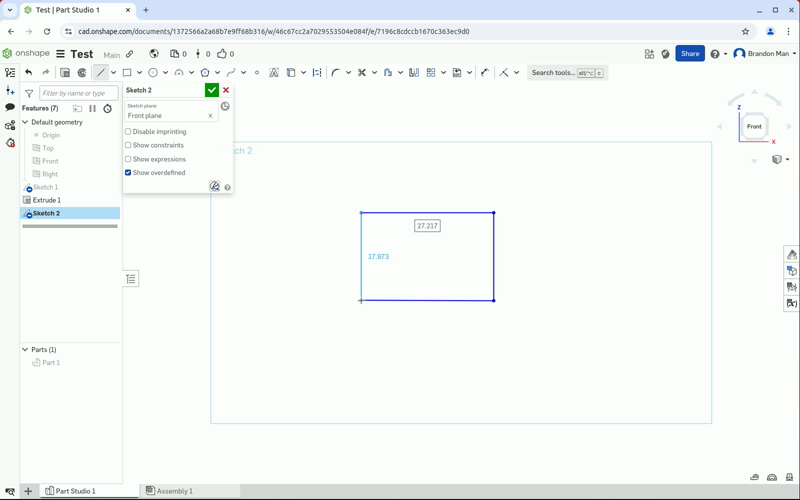
click(361, 300)
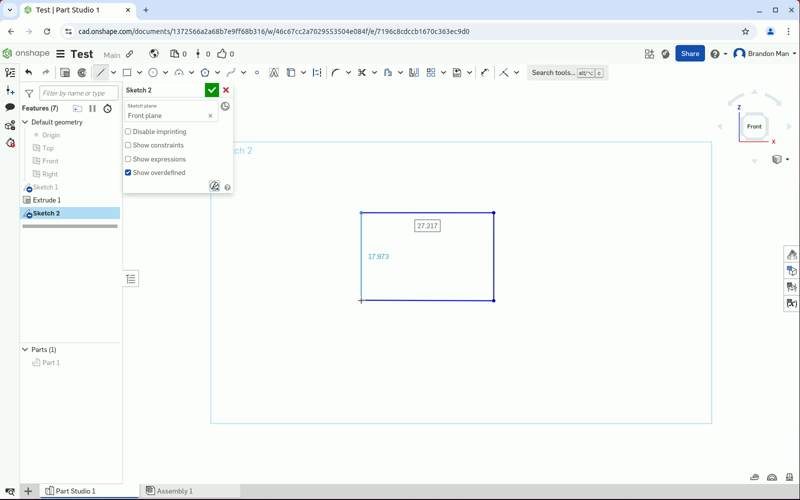
key(esc)
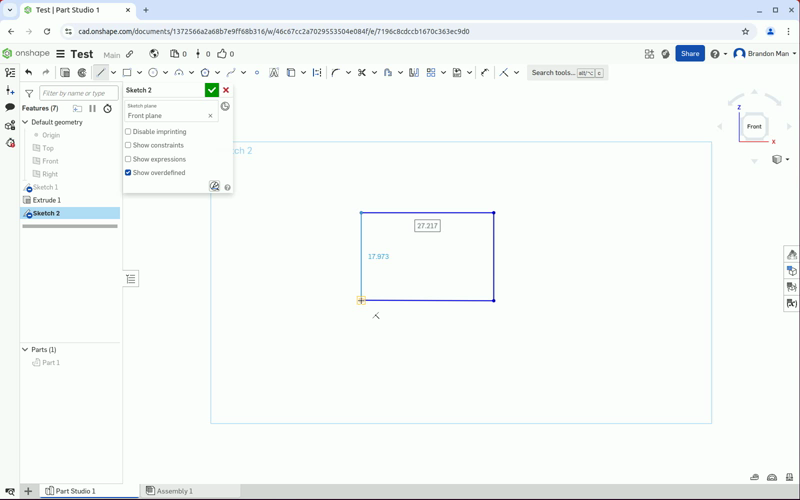
mouse_move(437, 281)
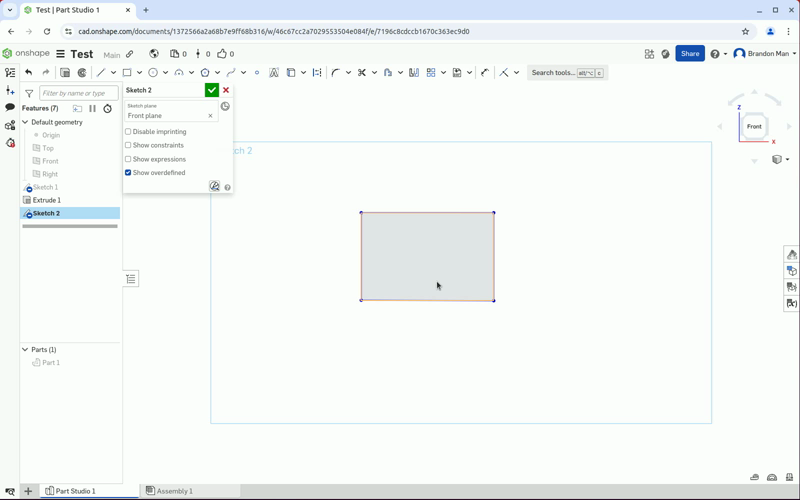
click(437, 281)
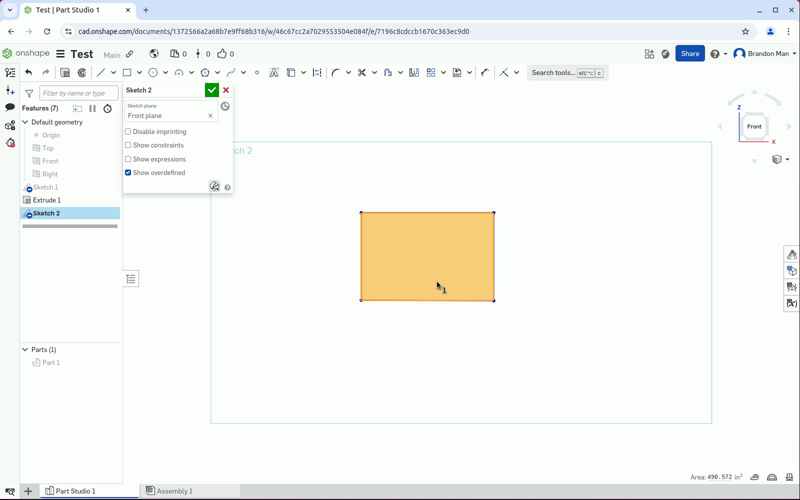
mouse_move(73, 352)
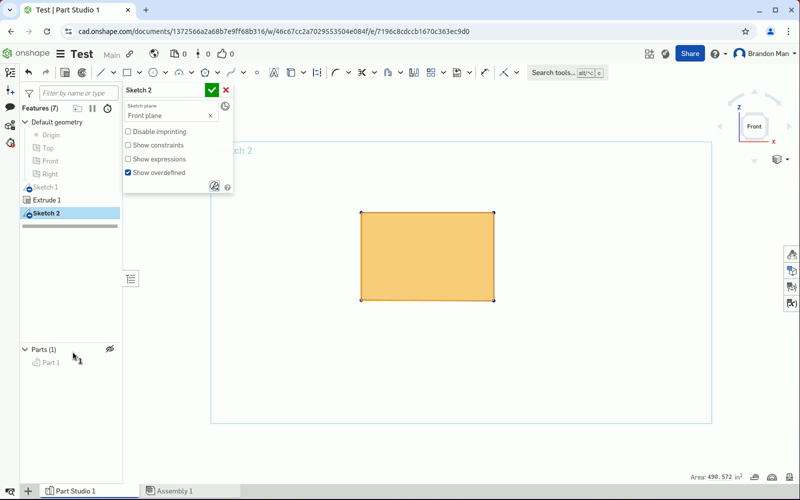
key(shift+y)
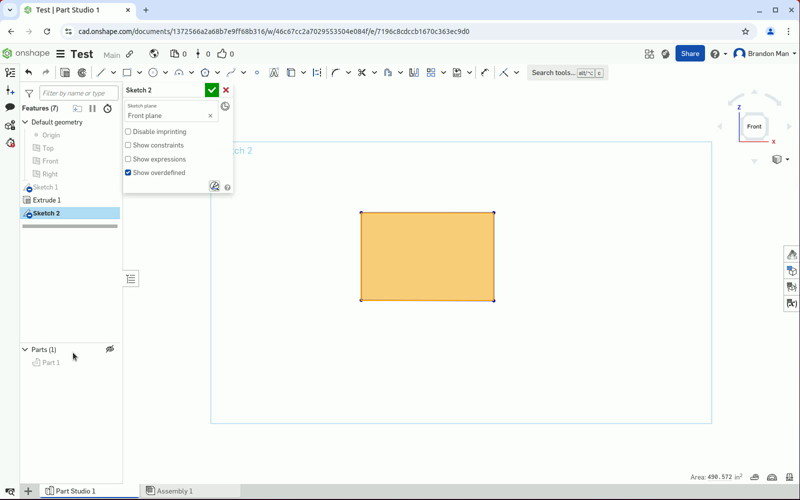
key(shift+e)
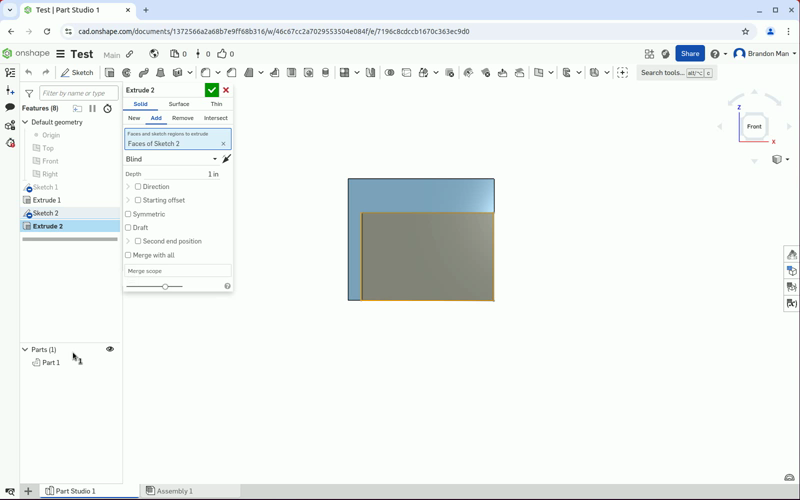
mouse_move(143, 106)
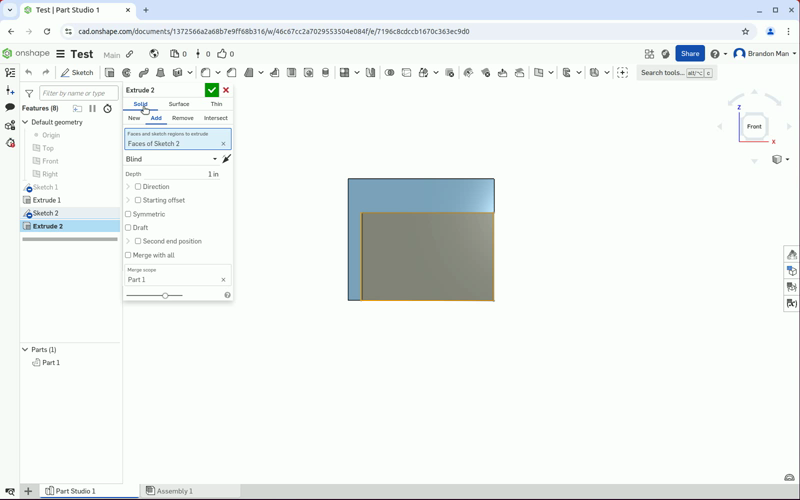
click(143, 106)
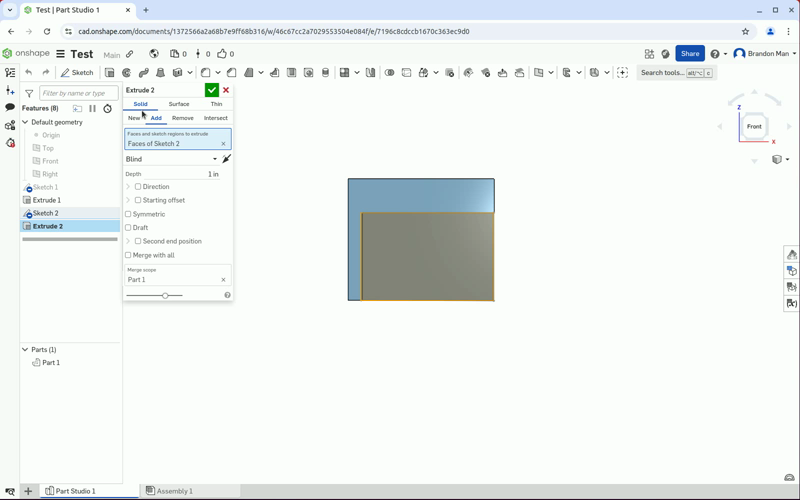
mouse_move(137, 120)
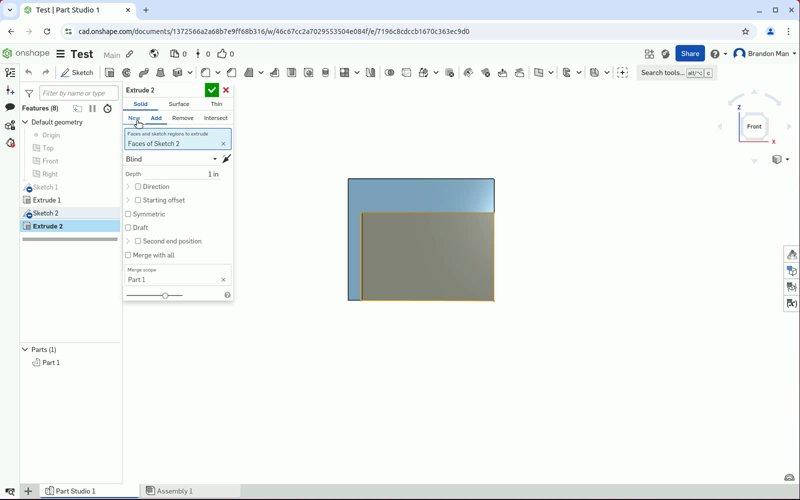
click(137, 120)
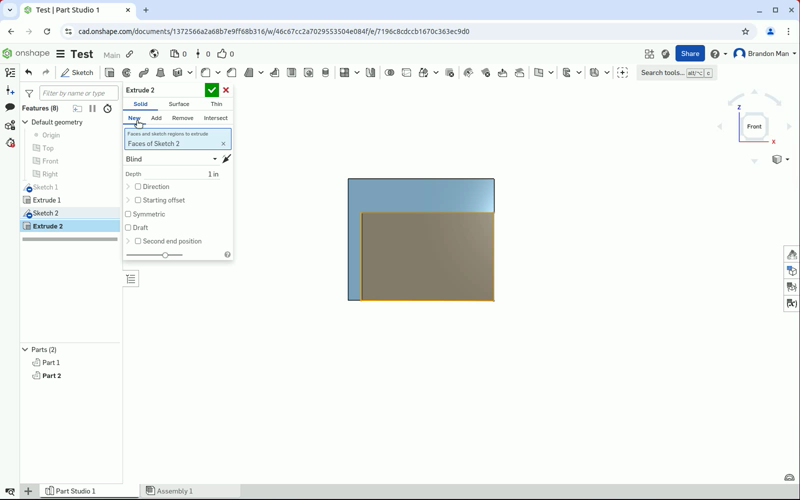
key(tab, 4)
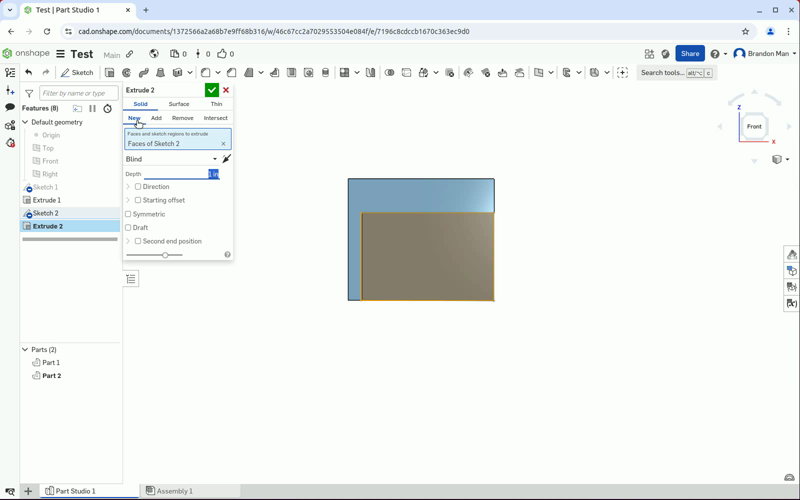
text(19.979)
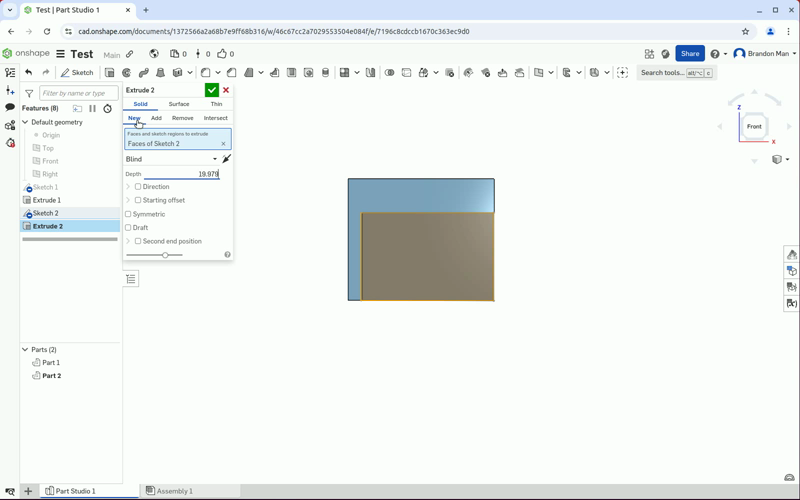
key(enter)
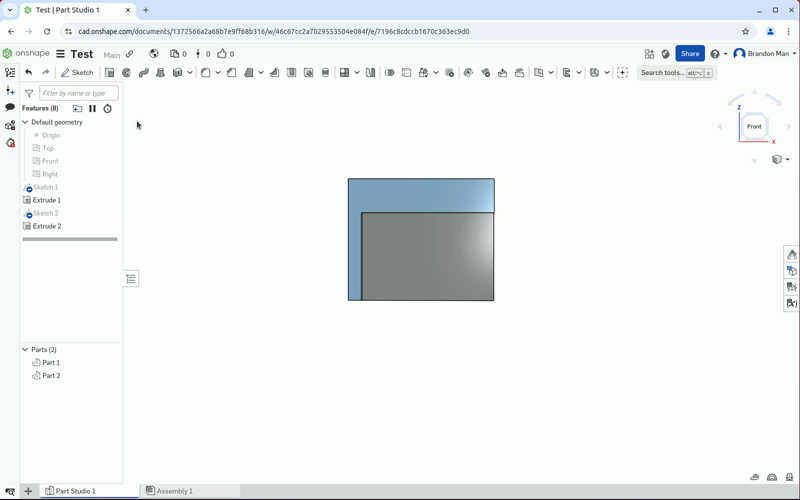
key(shift+h)
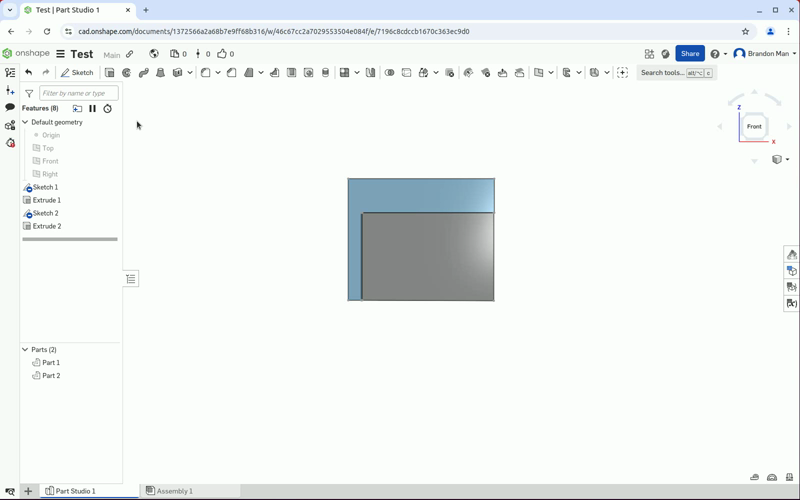
key(shift+h)
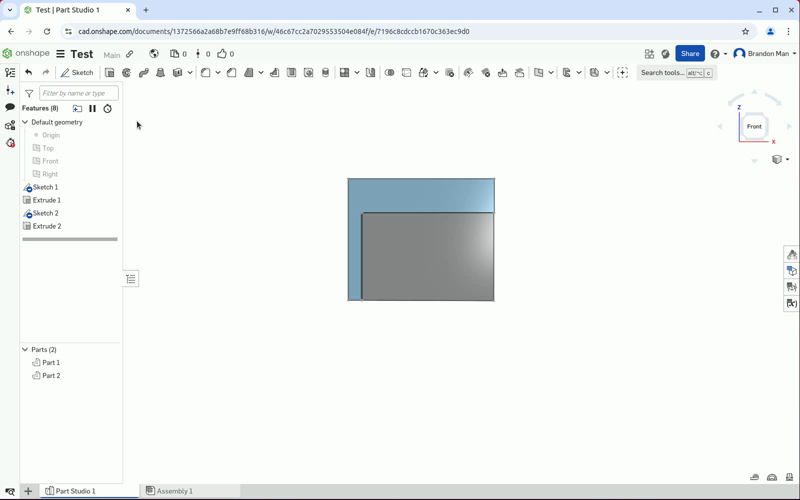
key(shift+7)
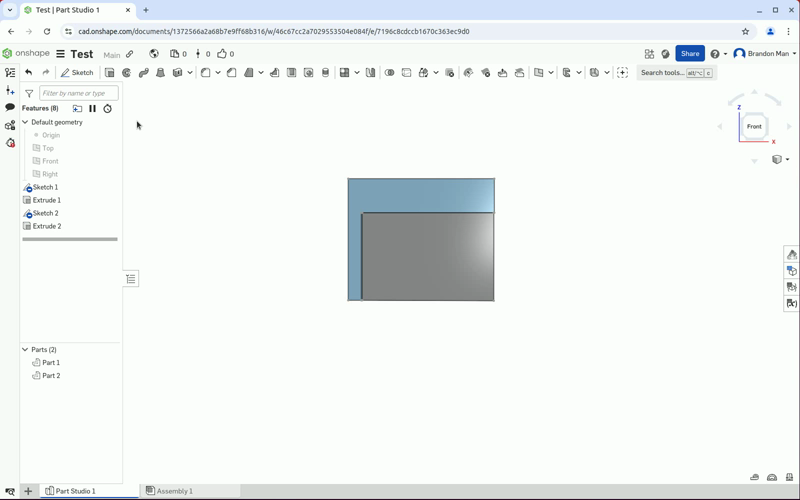
key(left, 2)
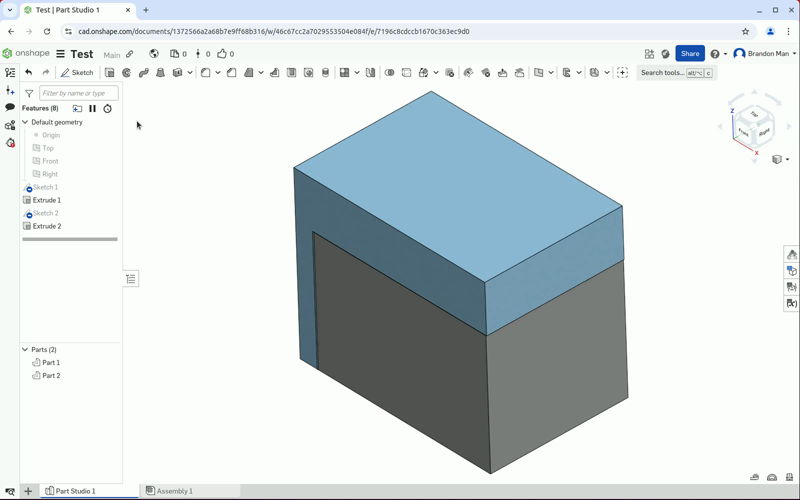
key(down, 2)
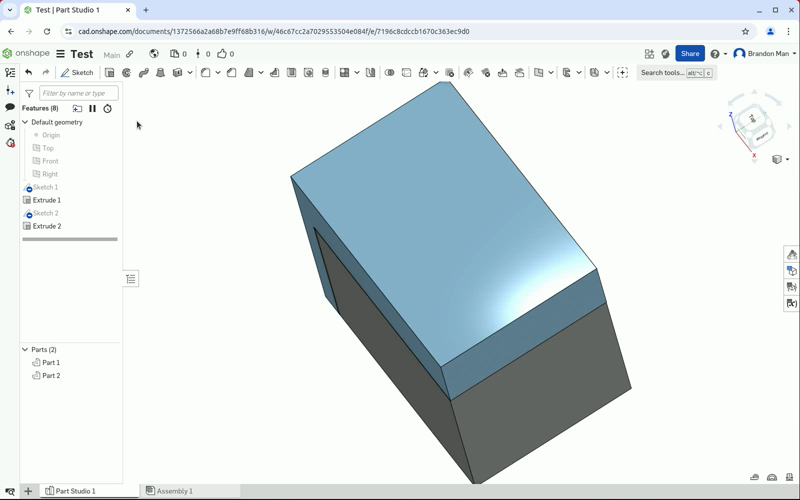
key(up, 2)
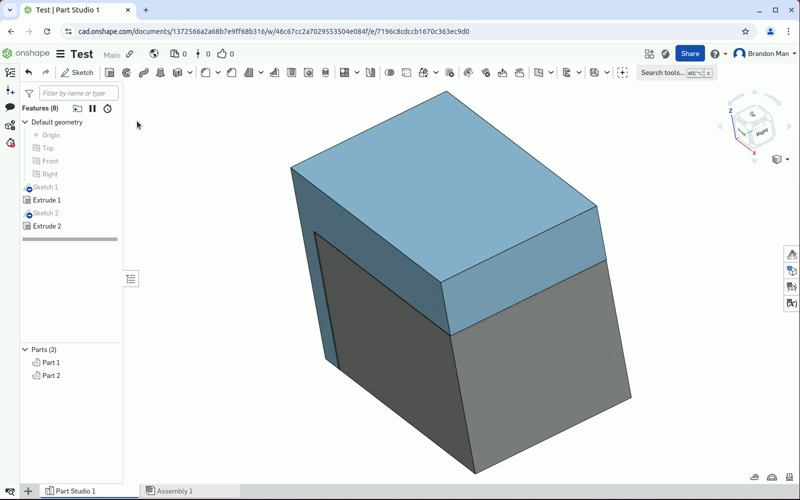
key(right, 2)
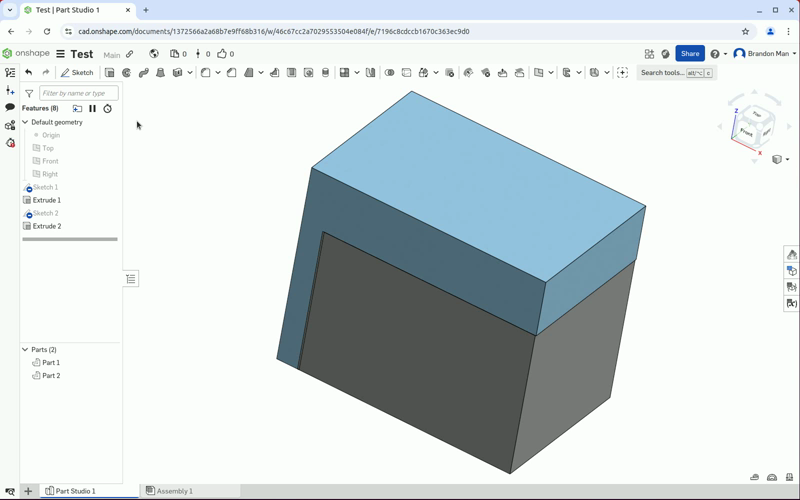
mouse_move(73, 189)
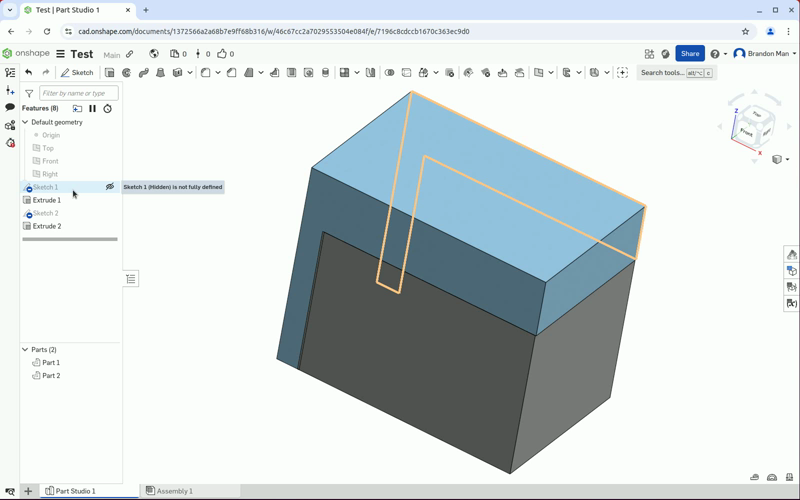
click(73, 189)